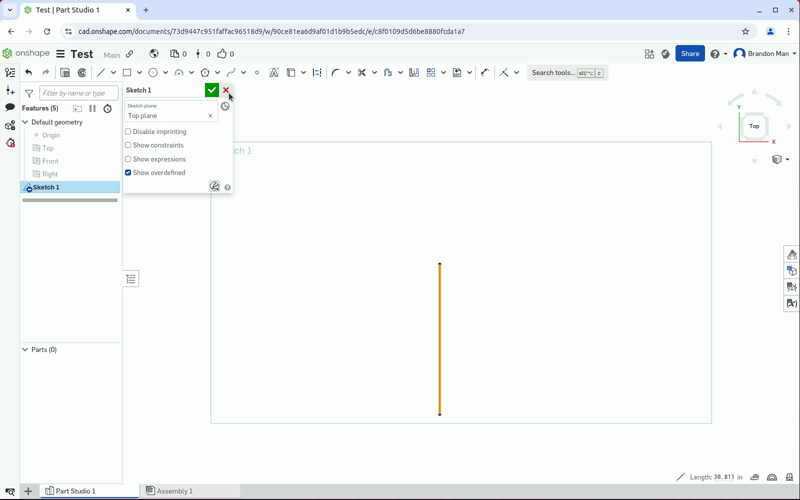
key(shift+h)
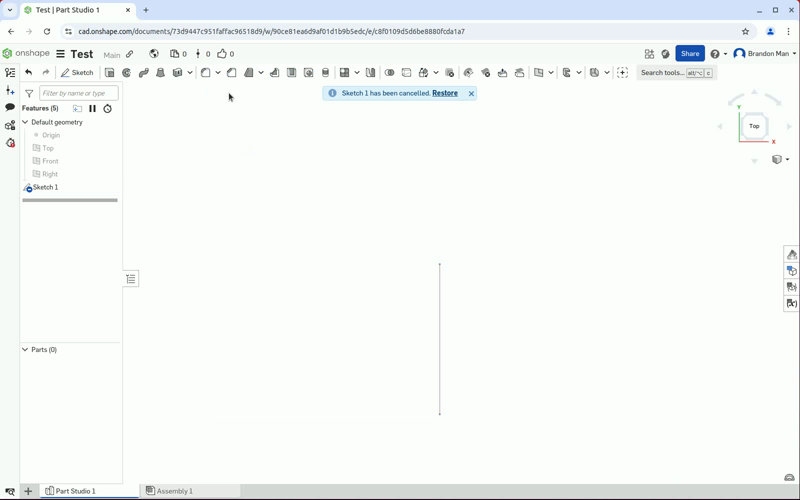
key(shift+s)
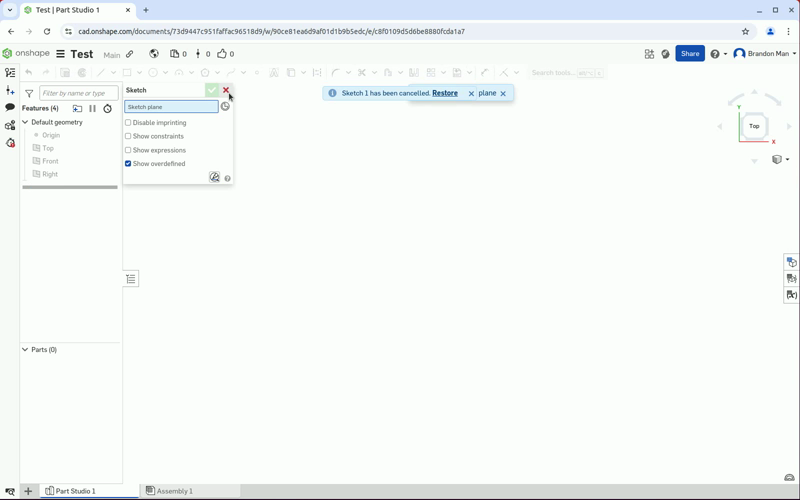
mouse_move(73, 150)
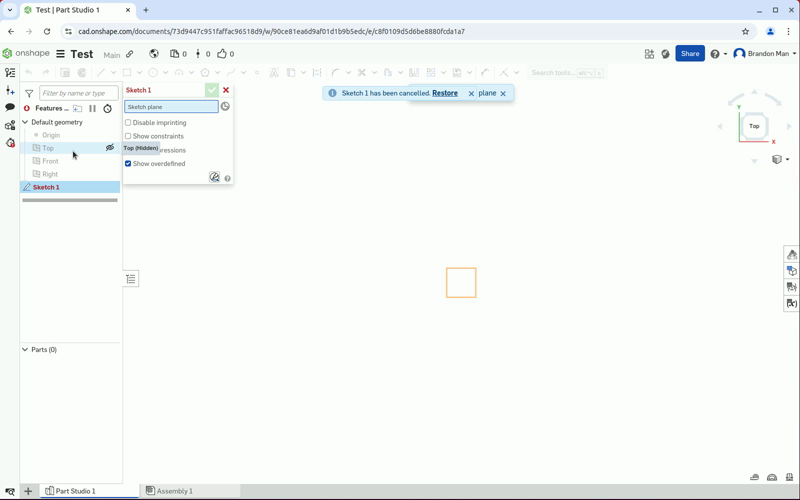
click(73, 150)
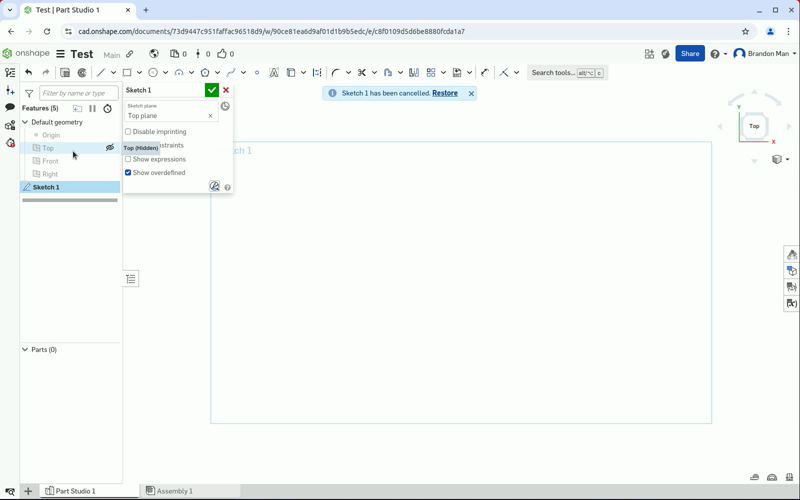
mouse_move(73, 352)
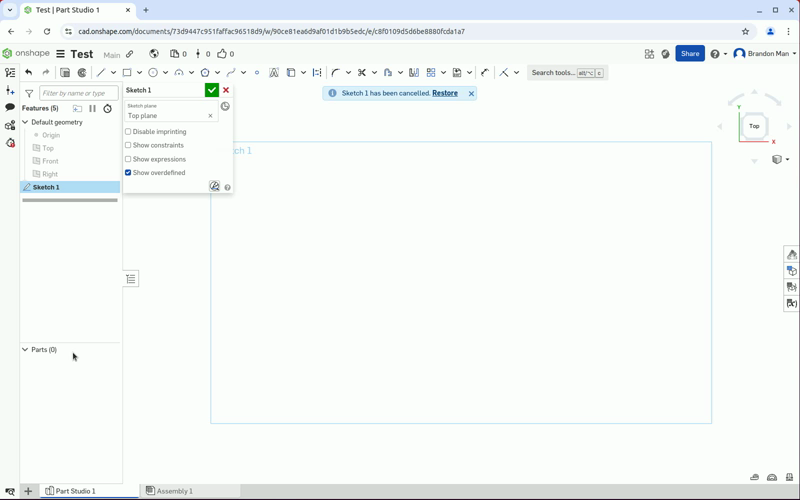
key(y)
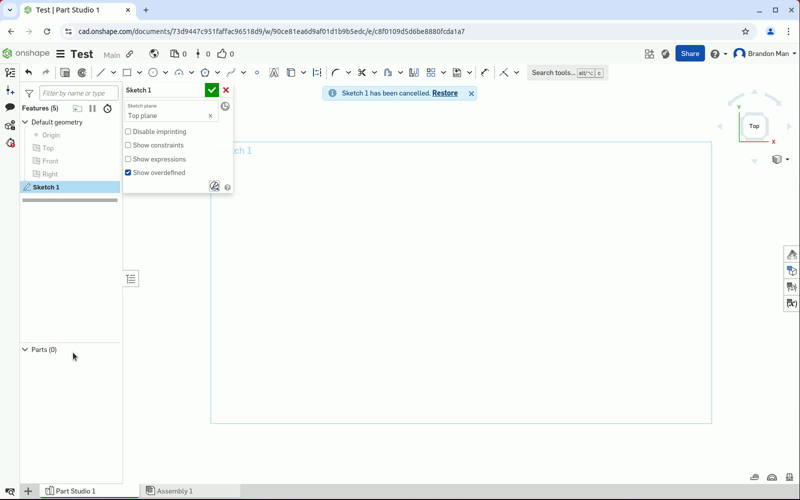
key(l)
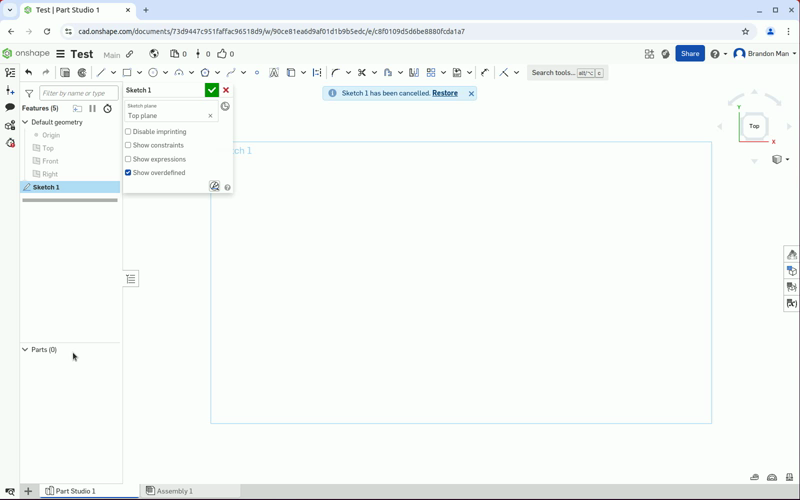
key_down(shift)
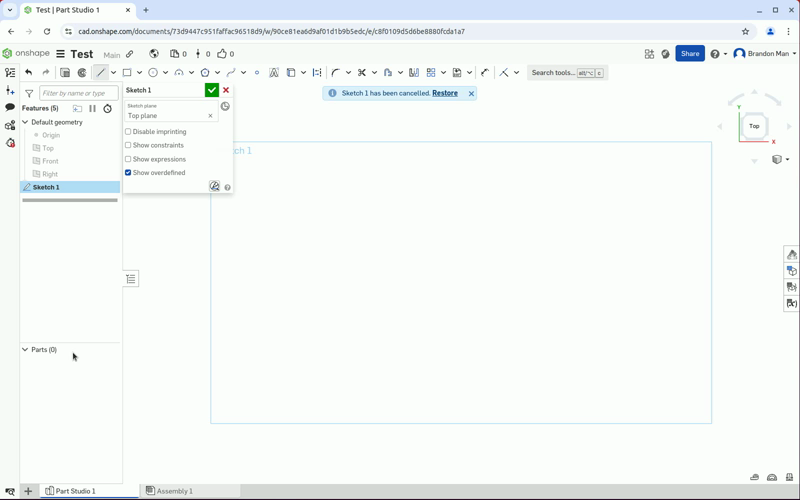
mouse_move(460, 282)
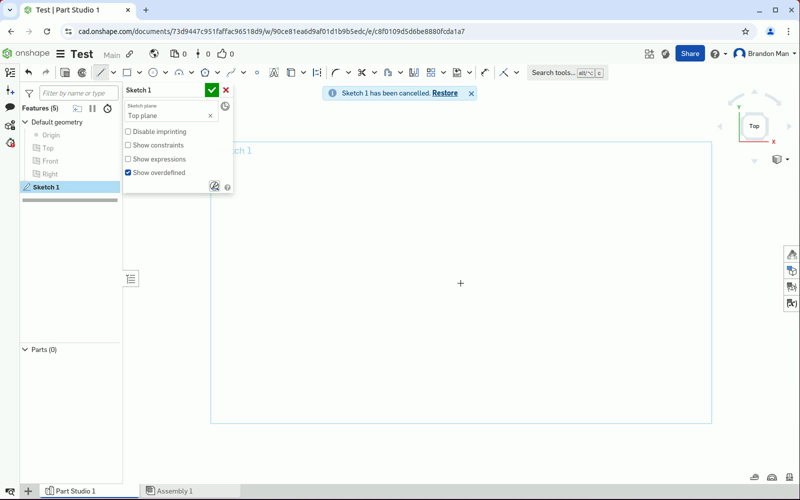
click(460, 282)
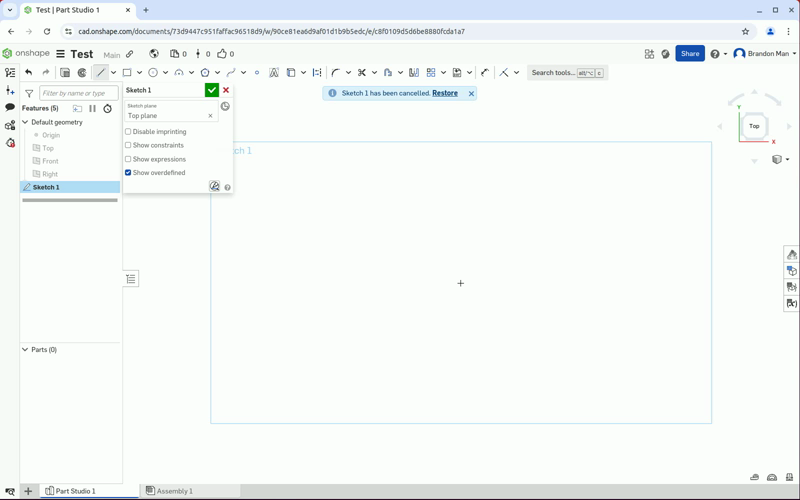
key_up(shift)
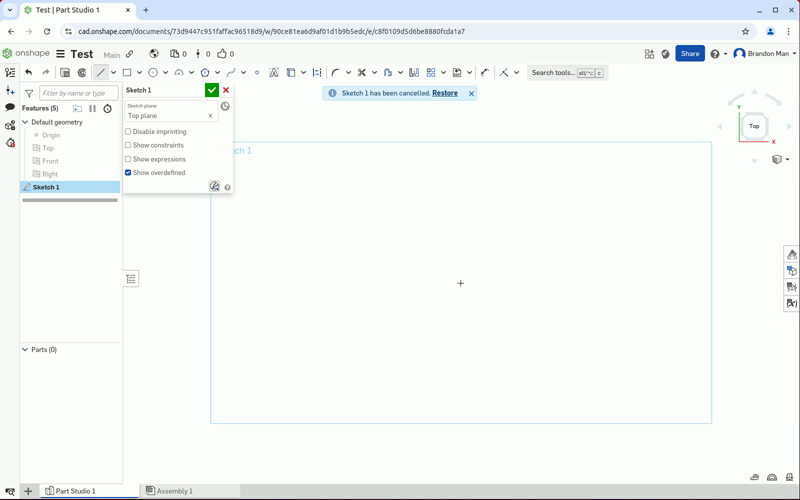
key_down(shift)
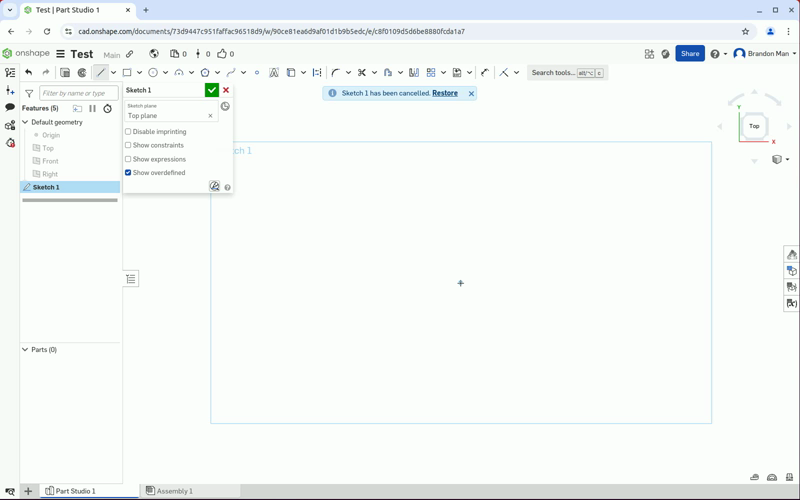
mouse_move(549, 282)
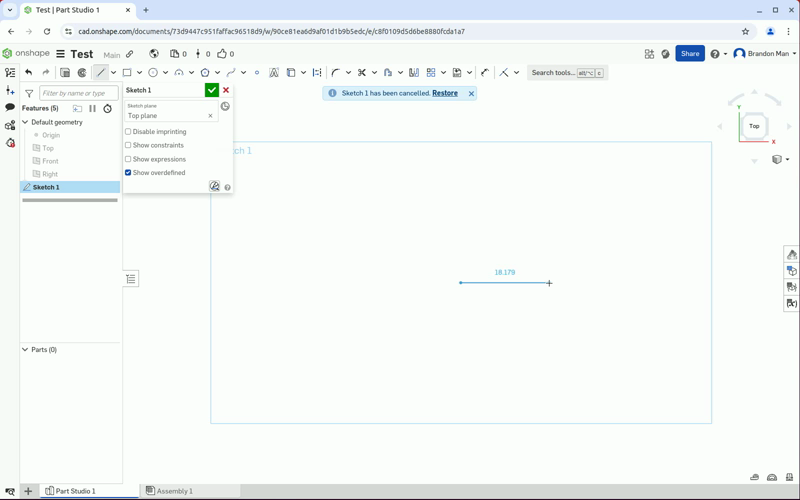
click(549, 282)
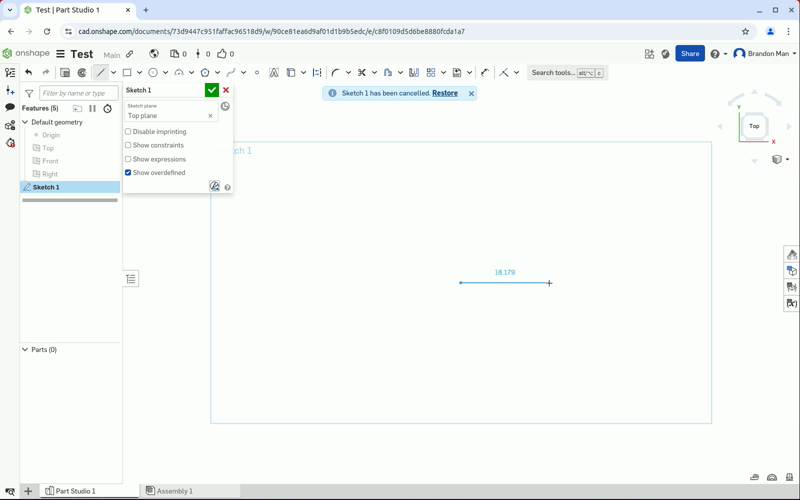
key_up(shift)
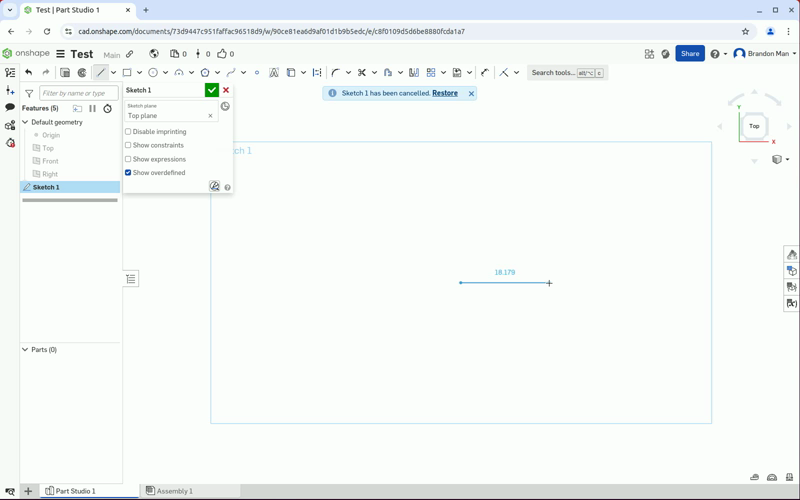
key_down(shift)
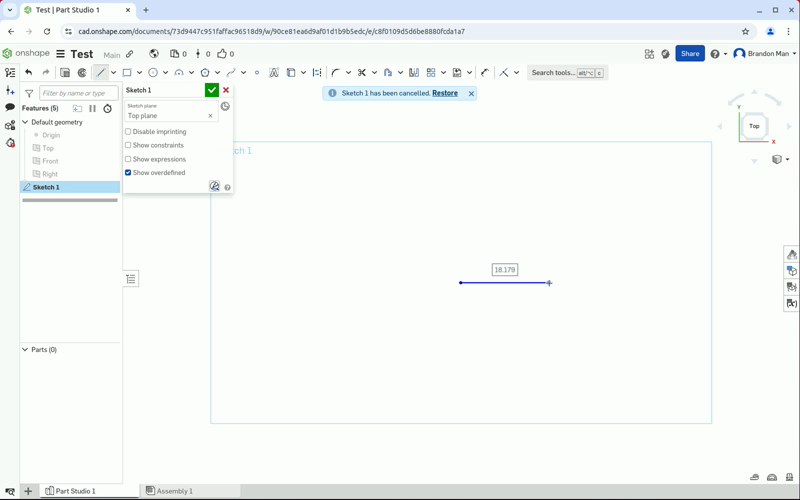
mouse_move(549, 205)
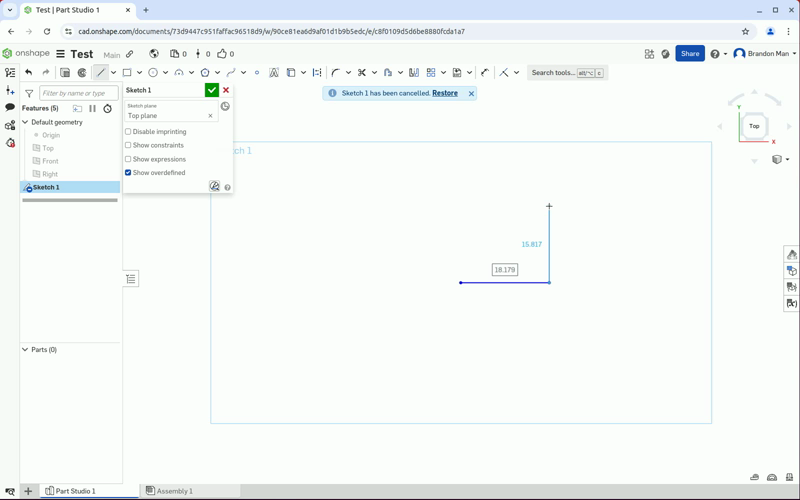
click(549, 205)
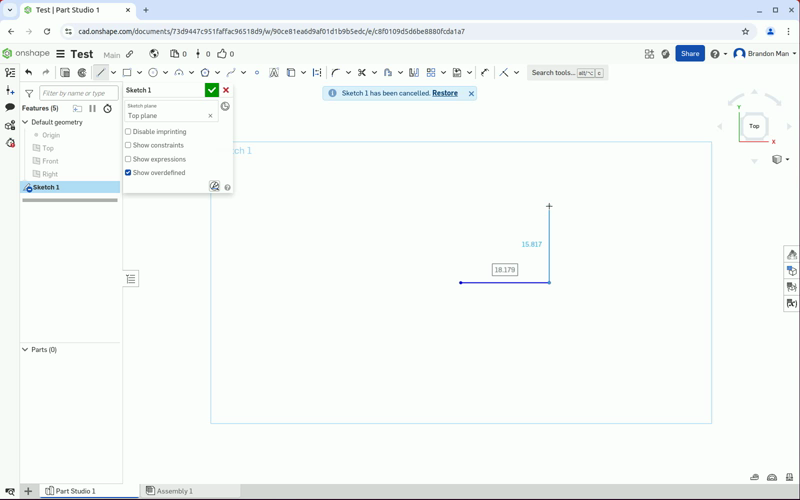
key_up(shift)
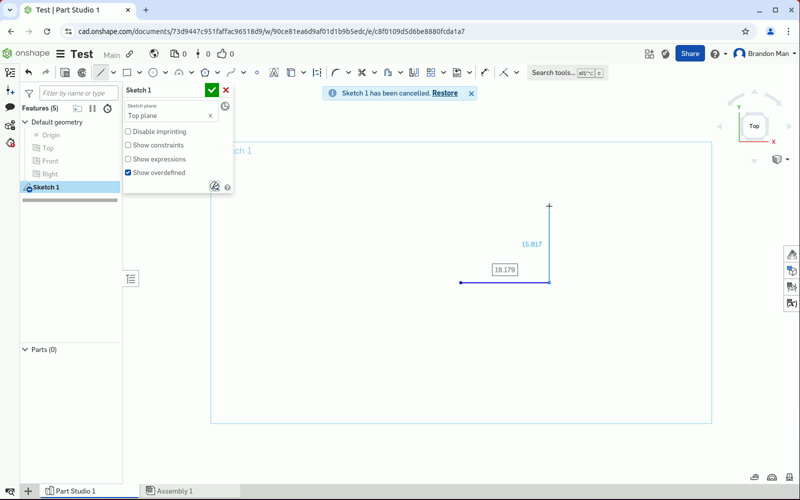
key_down(shift)
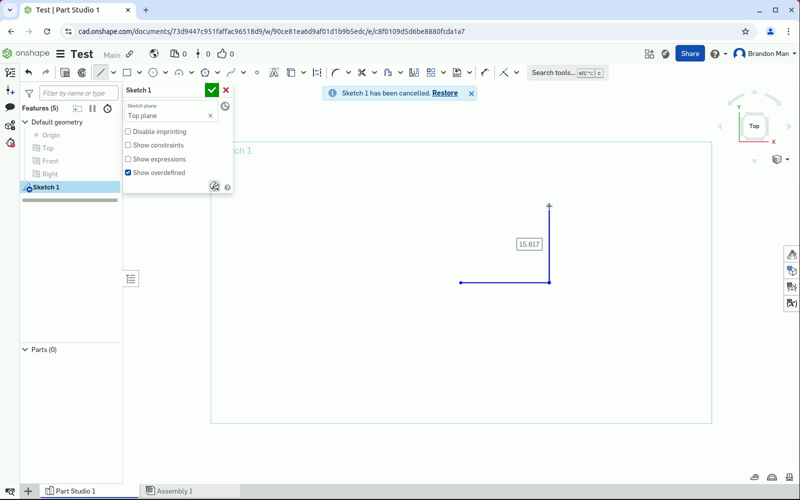
mouse_move(460, 205)
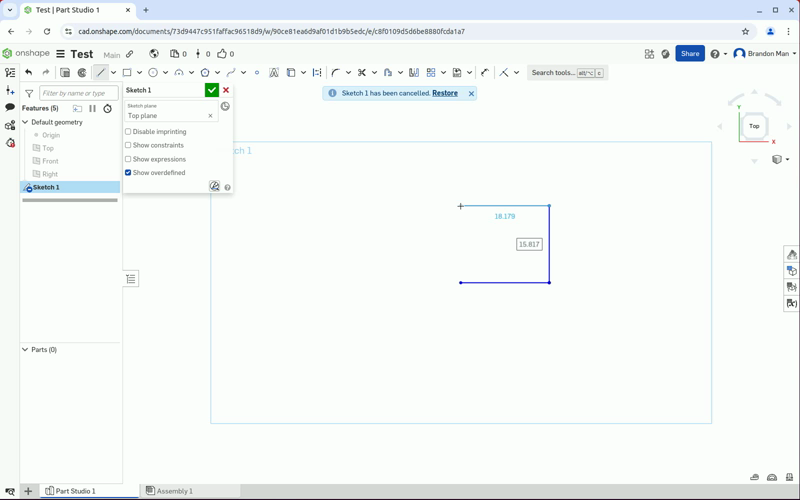
click(460, 205)
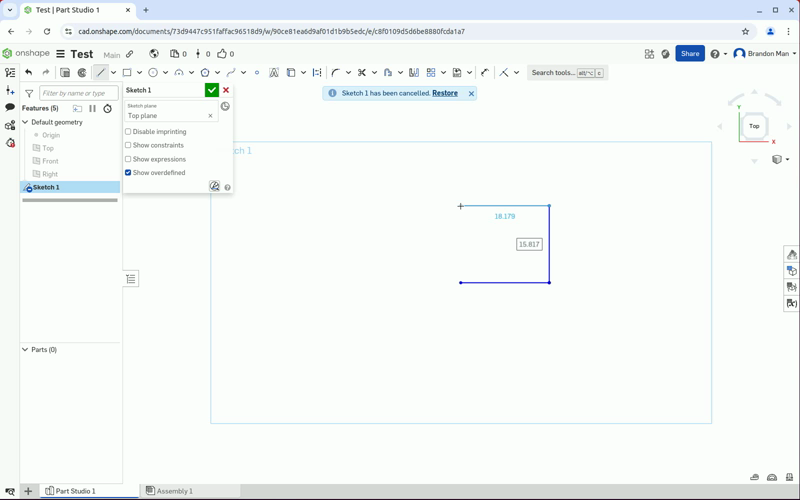
key_up(shift)
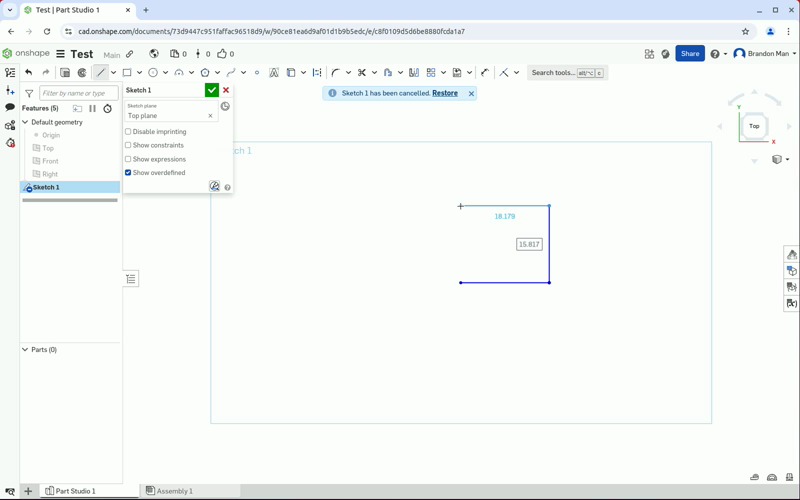
key_down(shift)
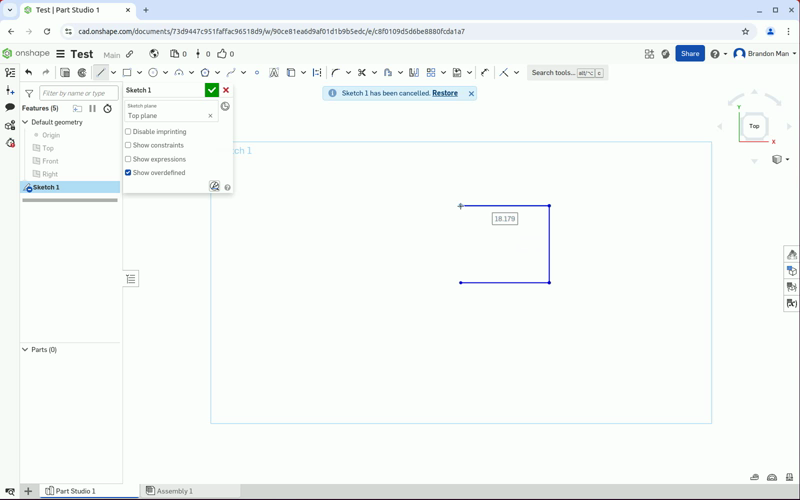
mouse_move(460, 282)
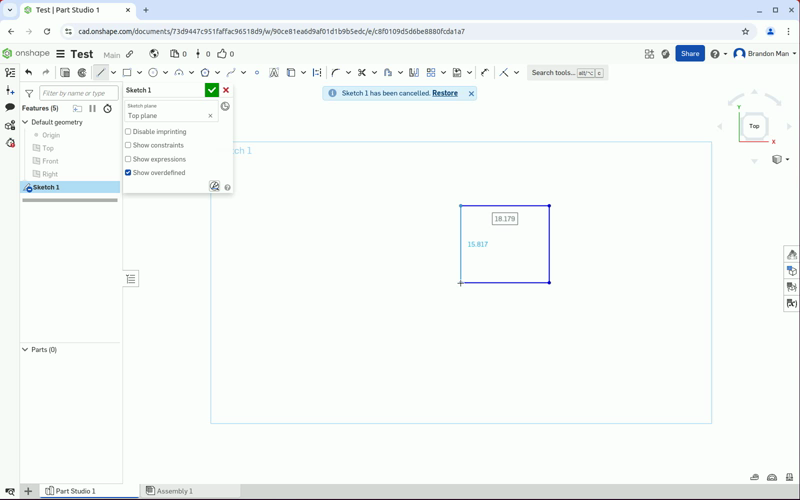
key_up(shift)
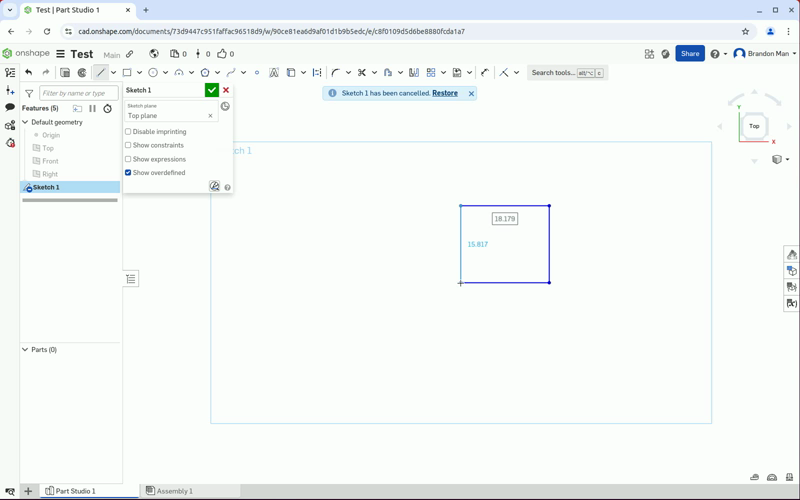
click(460, 282)
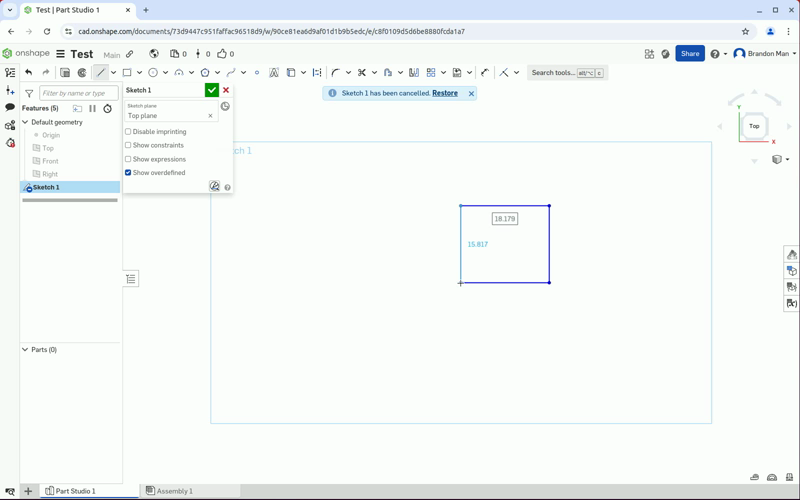
key(esc)
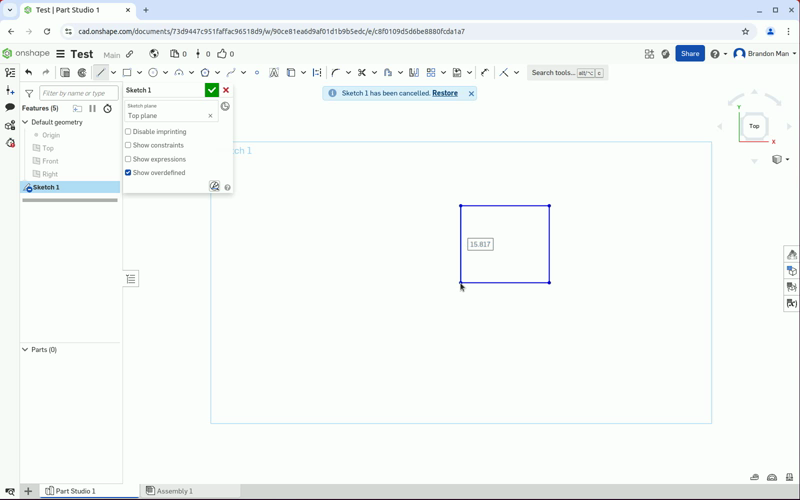
mouse_move(515, 264)
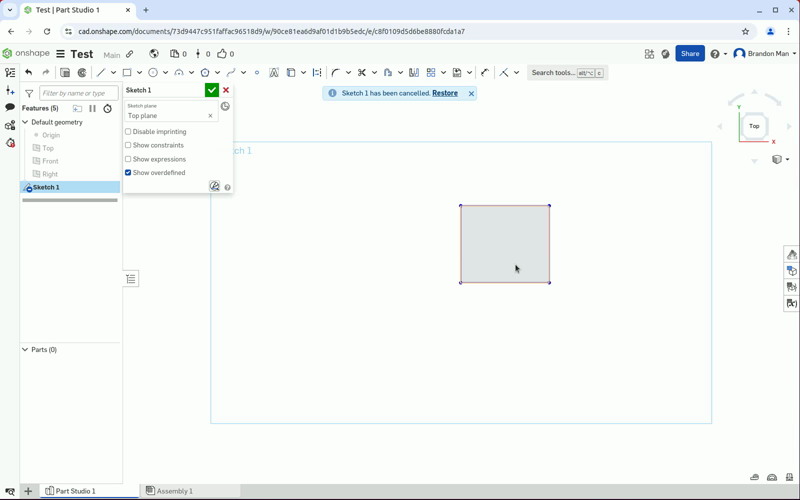
click(515, 264)
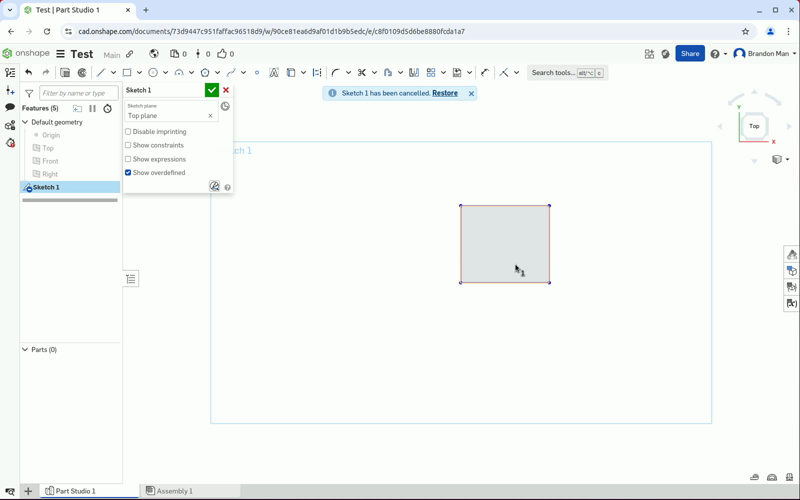
mouse_move(73, 352)
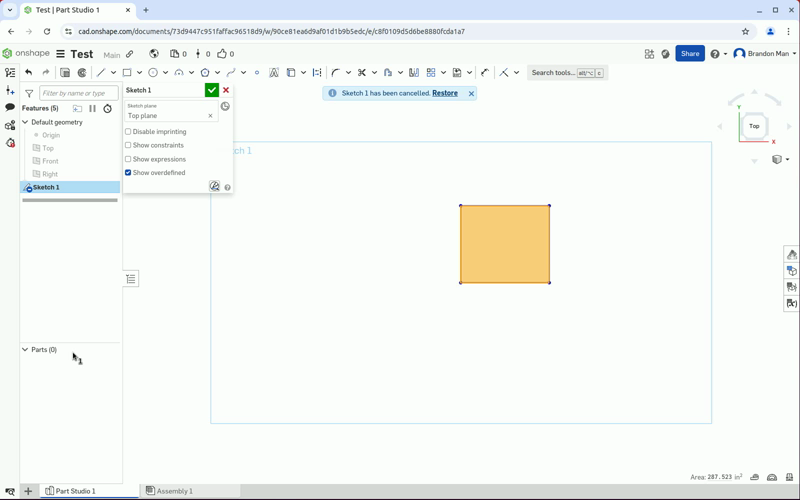
key(shift+y)
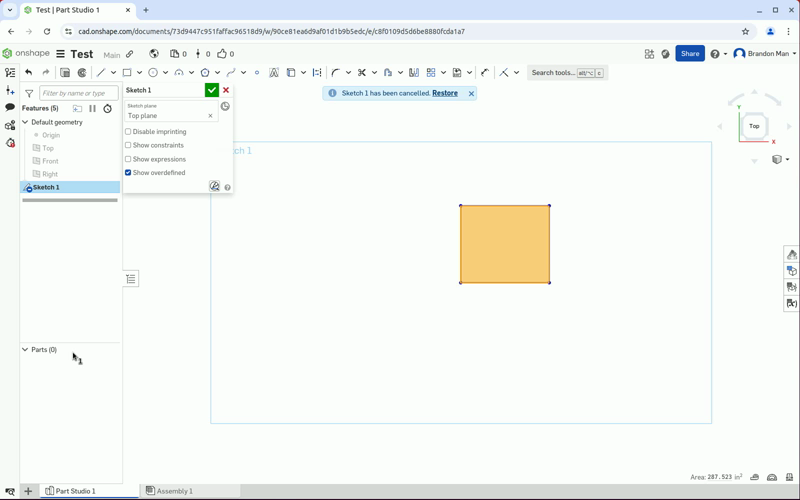
key(shift+e)
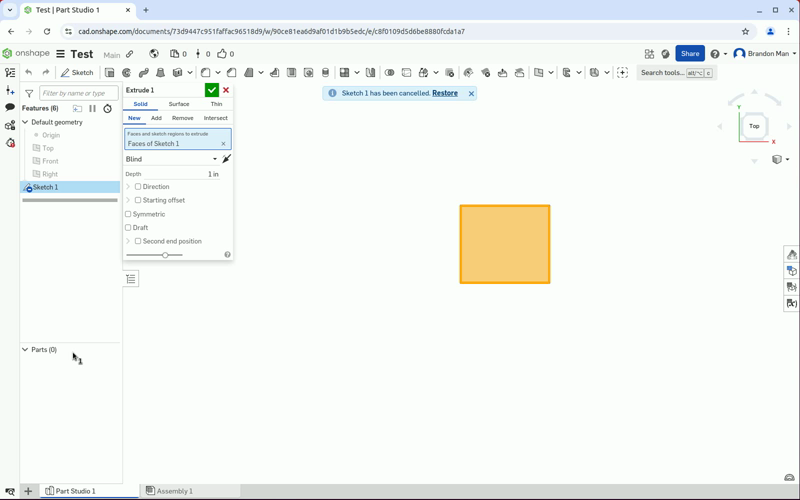
mouse_move(143, 106)
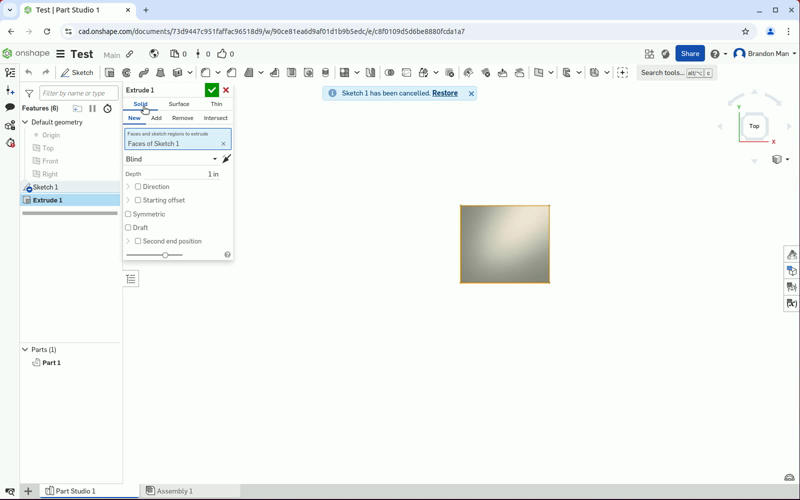
click(143, 106)
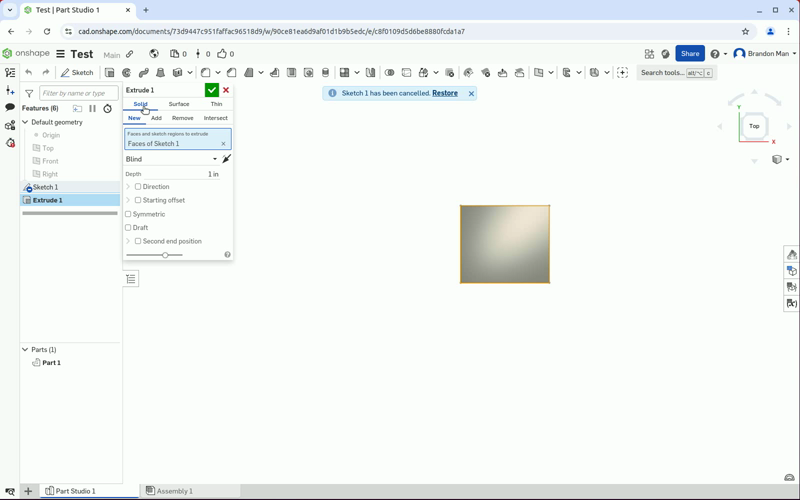
mouse_move(137, 120)
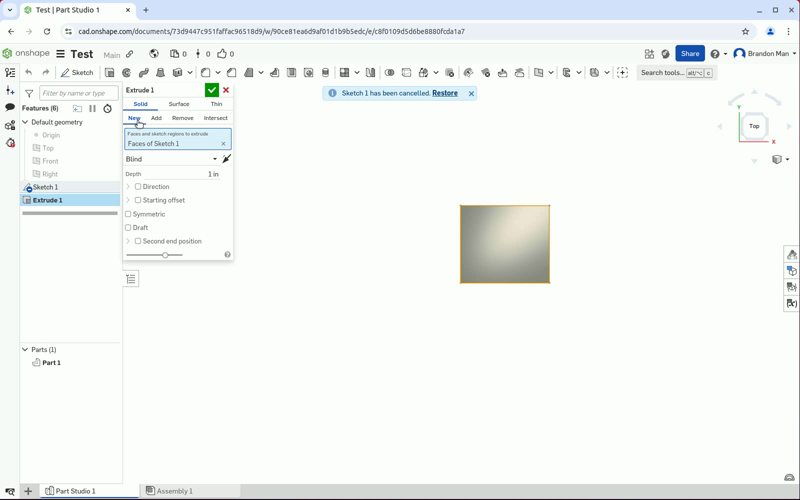
click(137, 120)
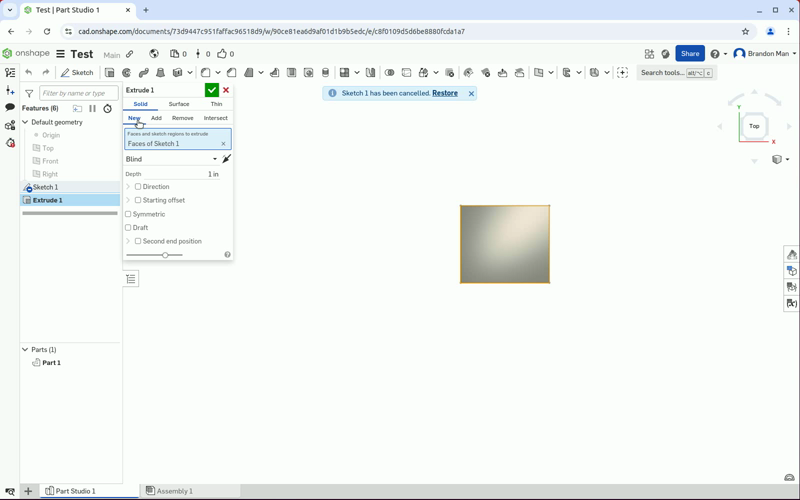
key(tab, 4)
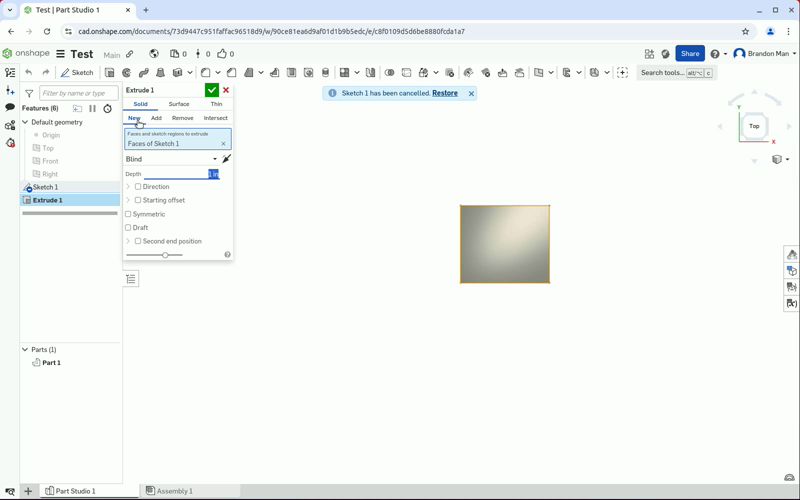
text(20.701)
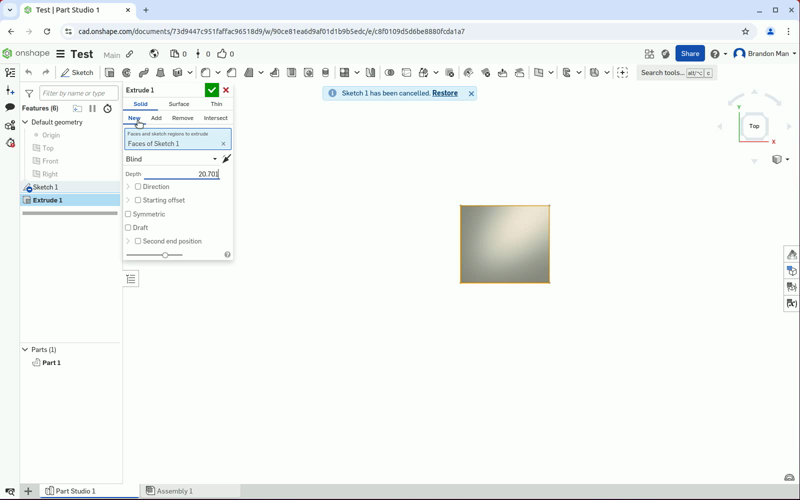
key(enter)
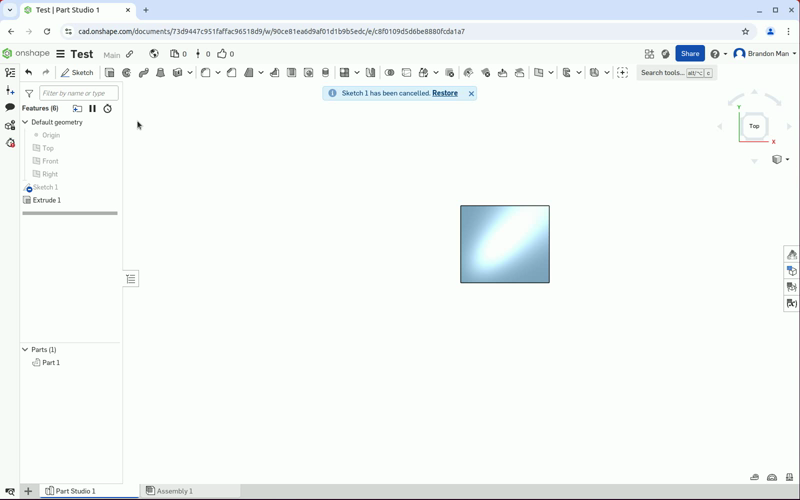
key(shift+h)
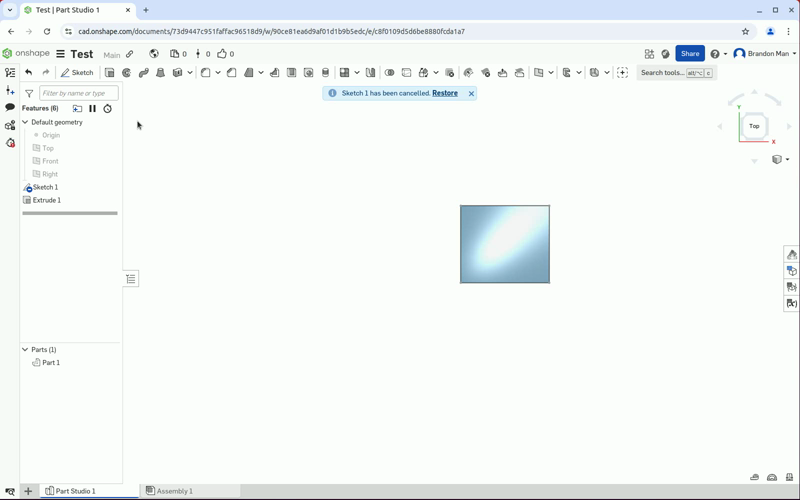
key(shift+h)
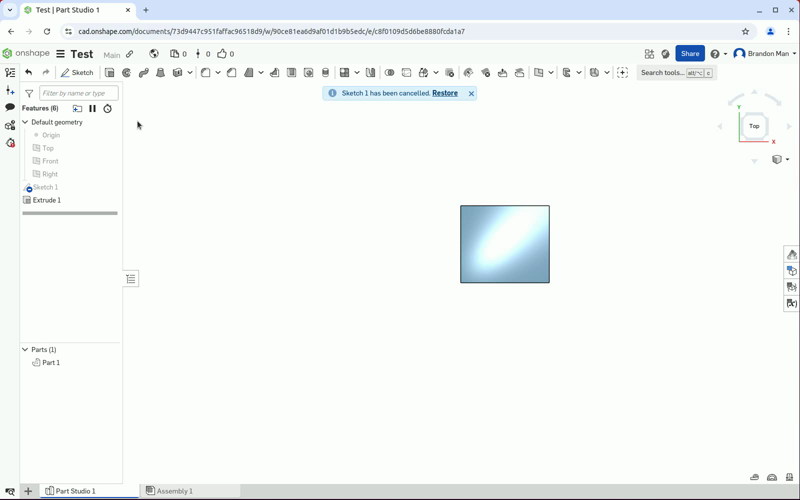
mouse_move(73, 189)
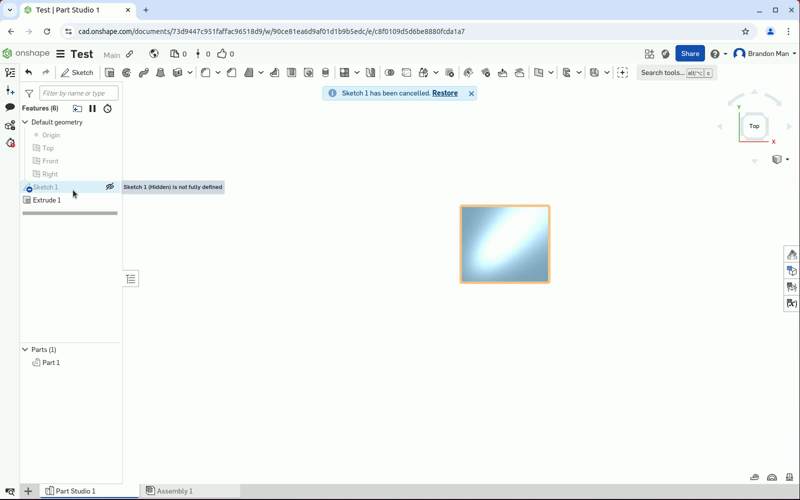
click(73, 189)
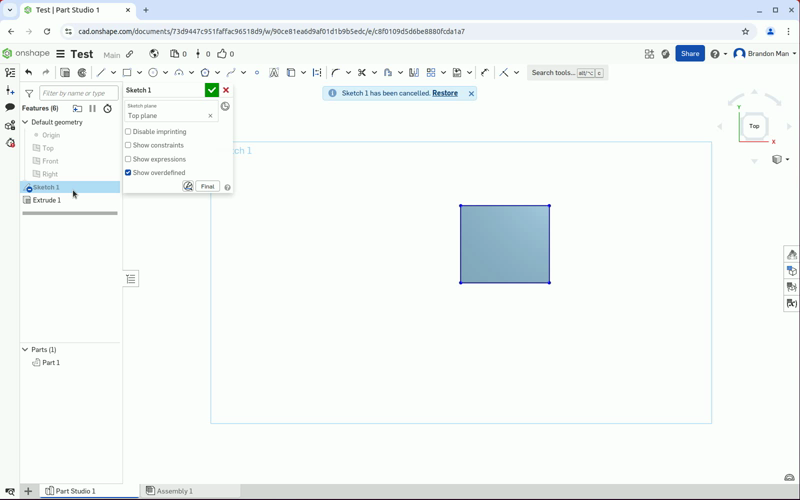
mouse_move(229, 92)
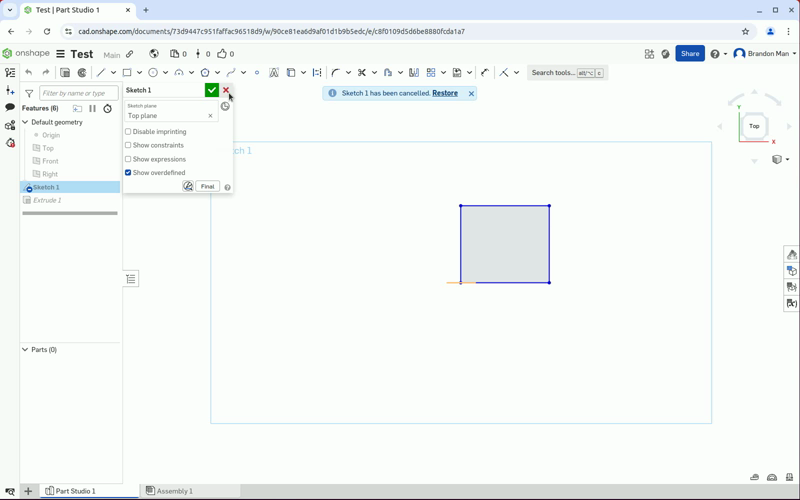
click(229, 92)
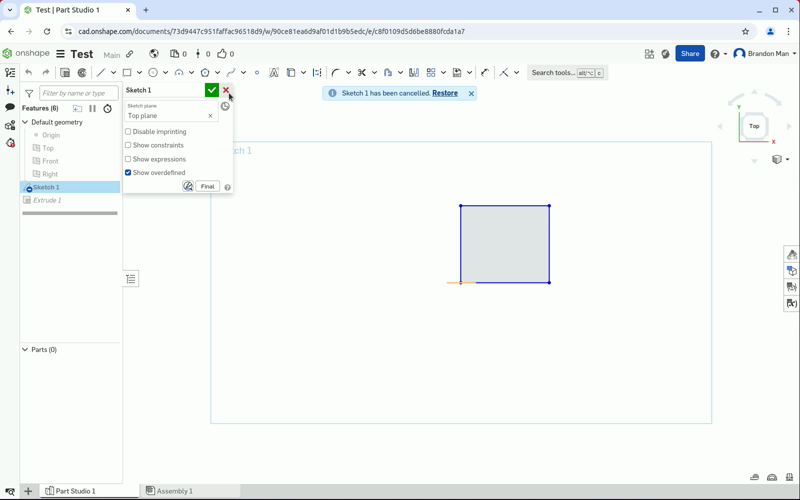
key(shift+s)
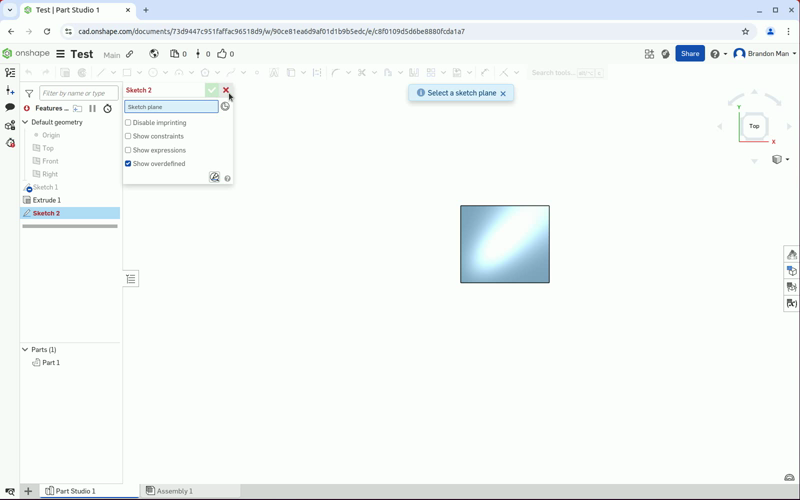
mouse_move(73, 150)
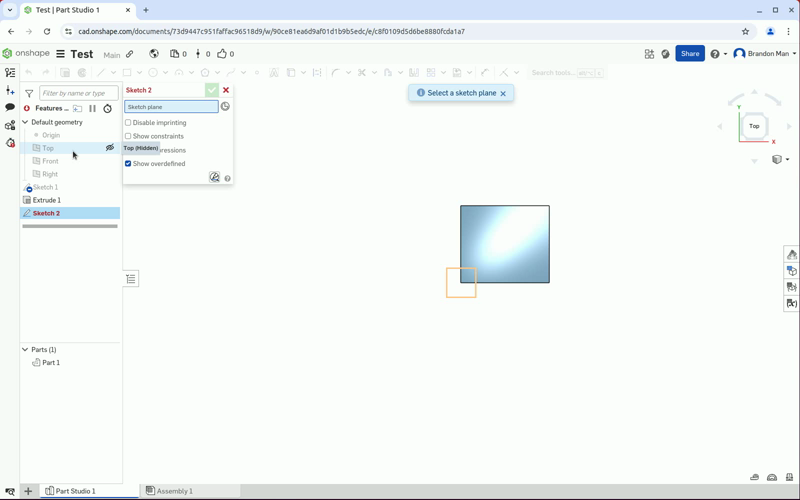
click(73, 150)
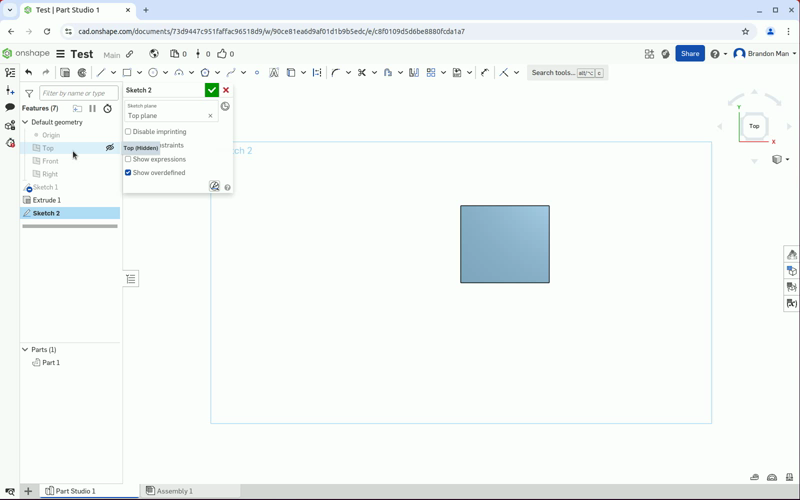
mouse_move(73, 352)
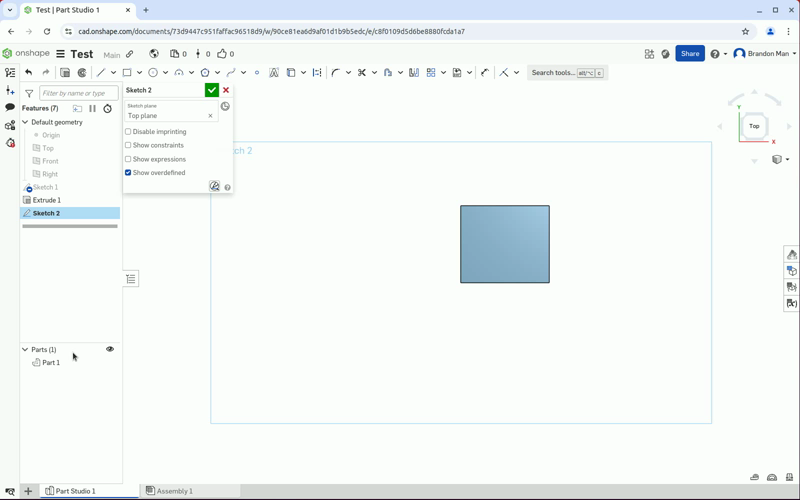
key(y)
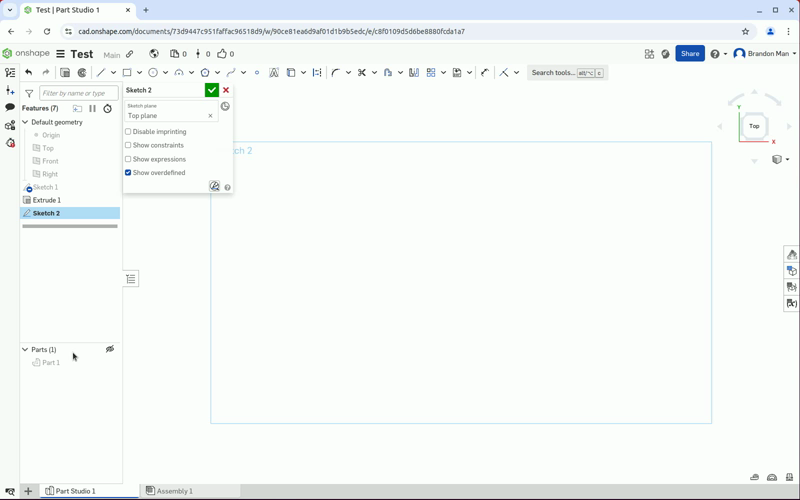
key(l)
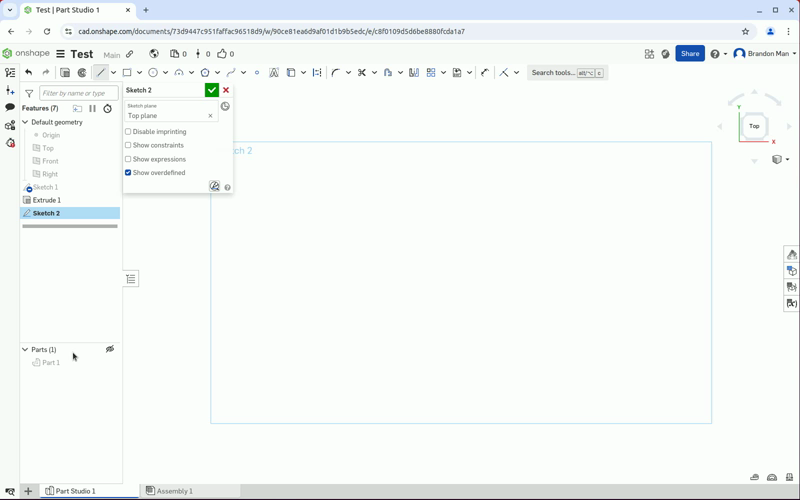
key_down(shift)
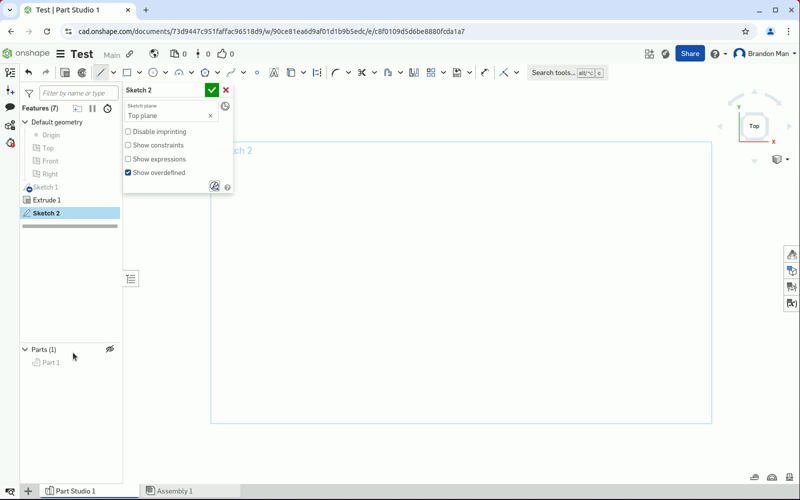
mouse_move(348, 271)
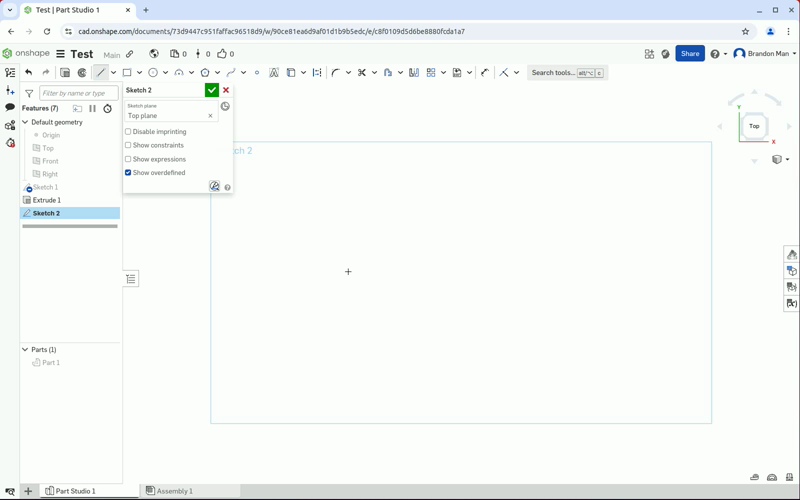
click(348, 271)
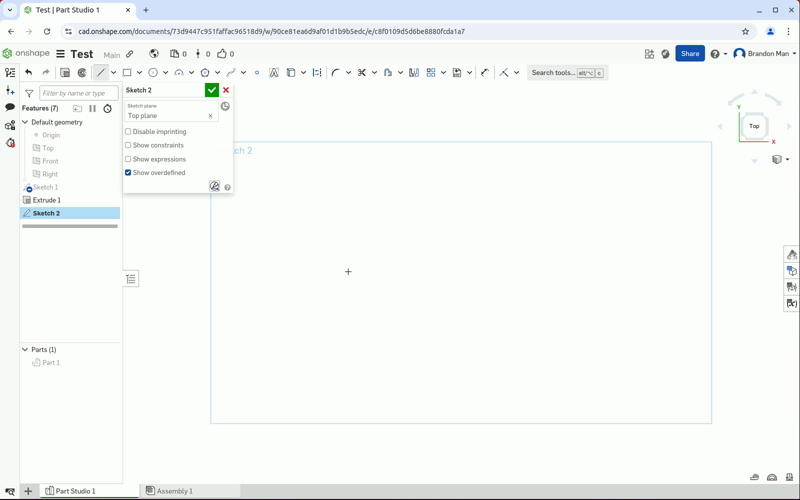
key_up(shift)
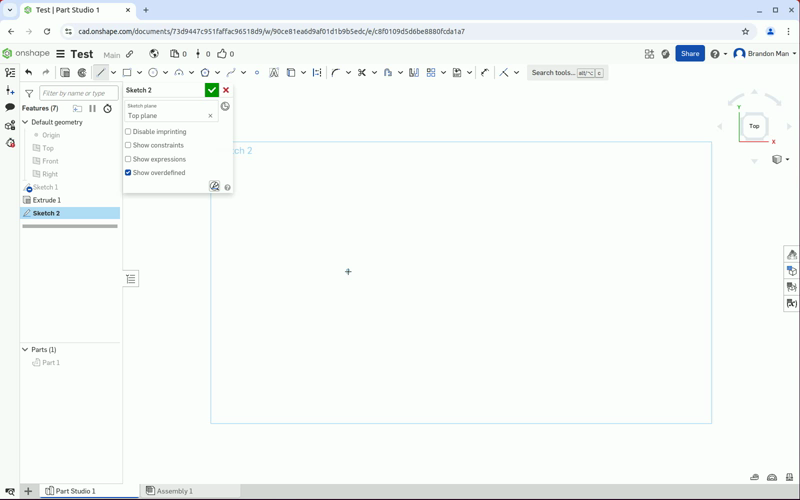
key_down(shift)
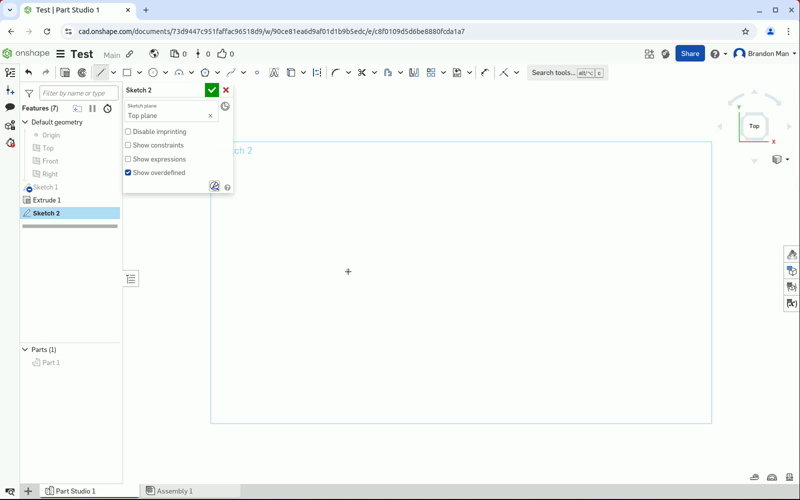
mouse_move(403, 373)
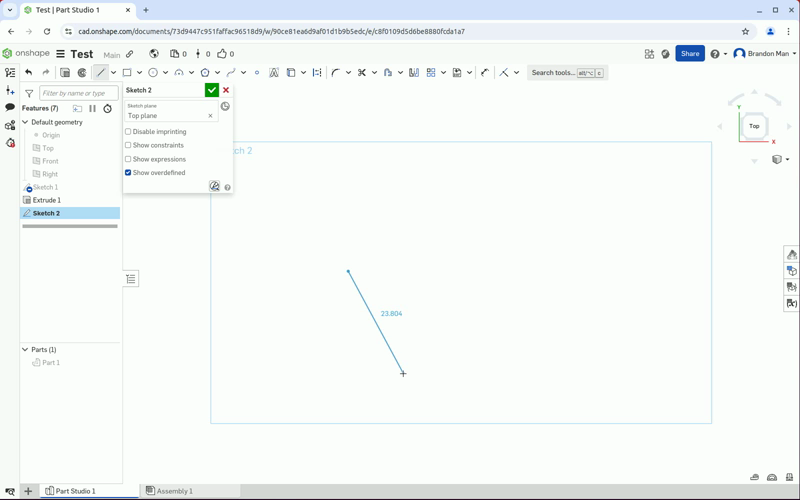
click(403, 373)
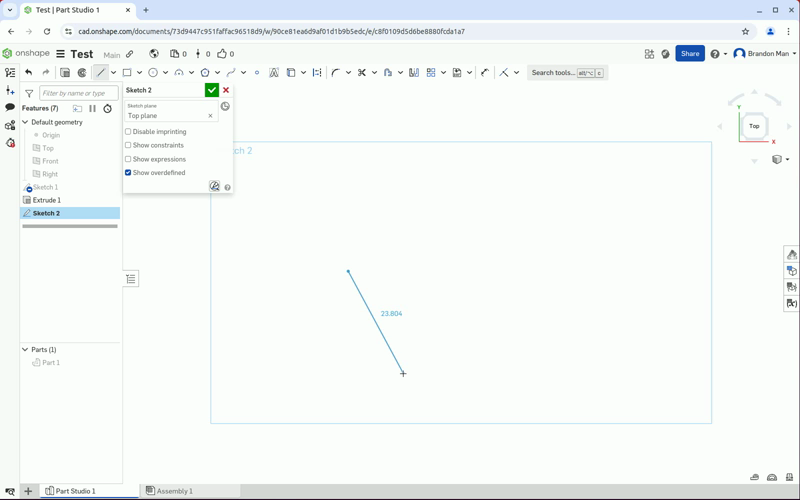
key_up(shift)
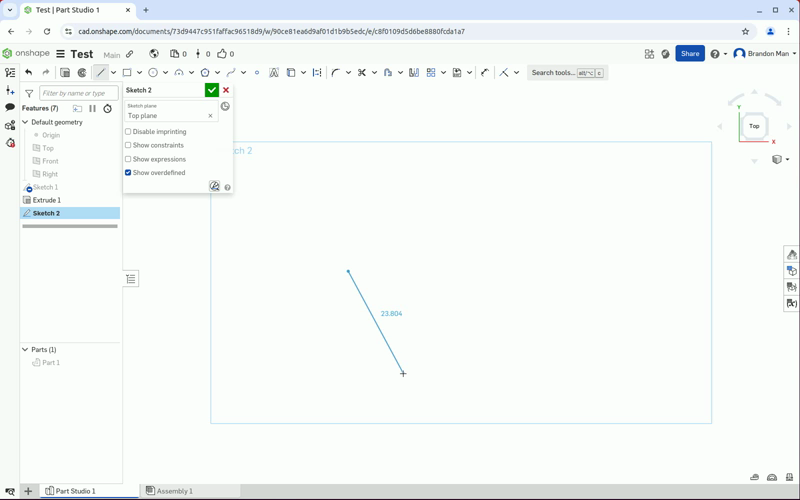
key_down(shift)
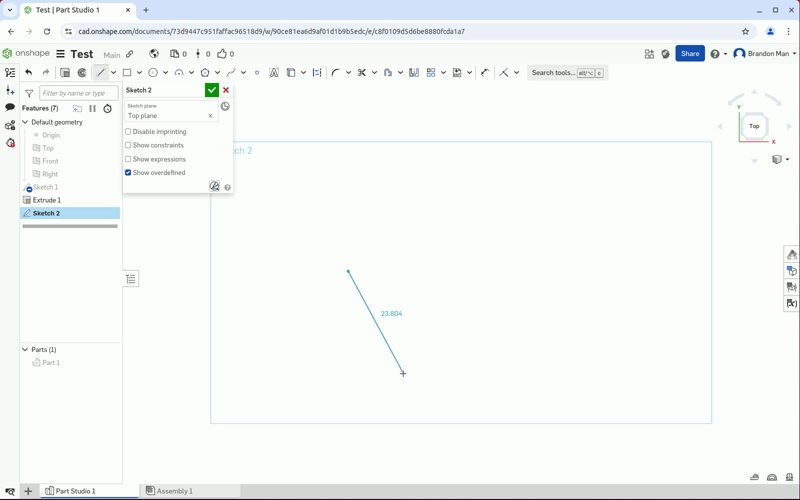
mouse_move(409, 201)
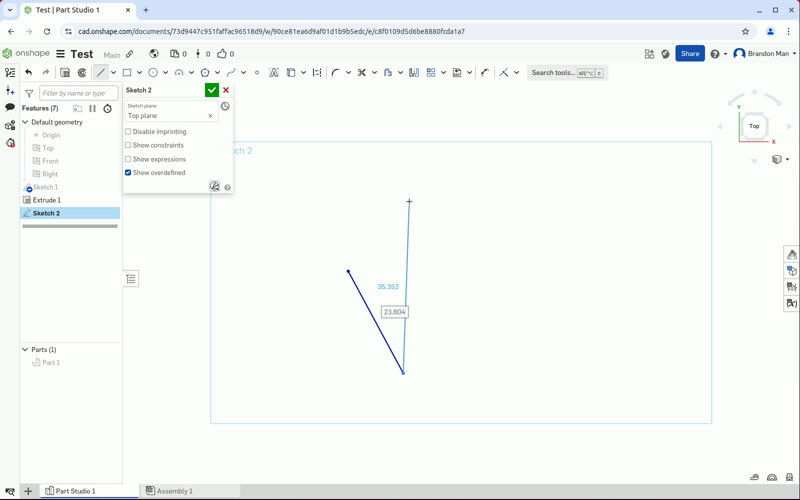
click(409, 201)
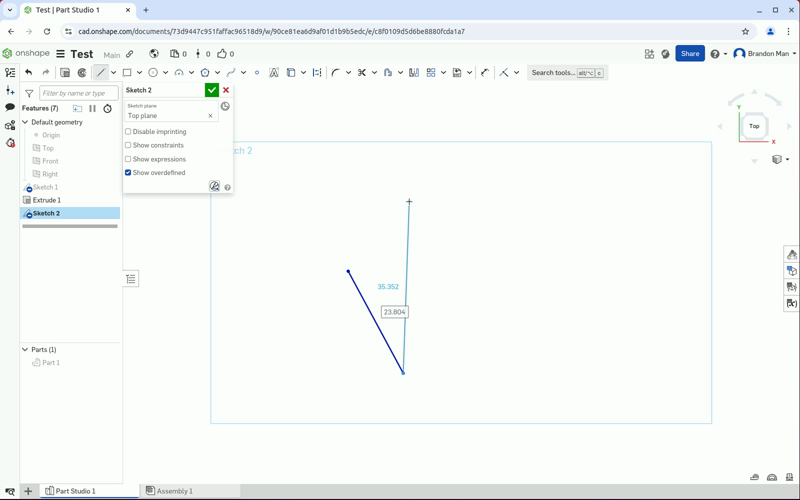
key_up(shift)
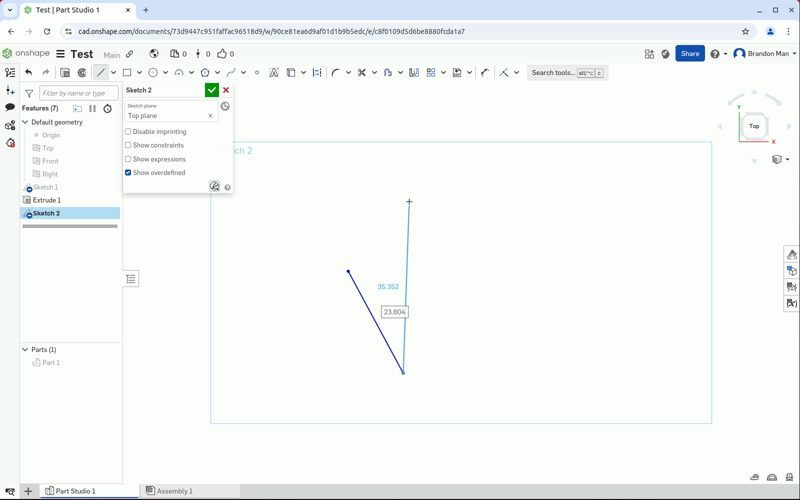
key_down(shift)
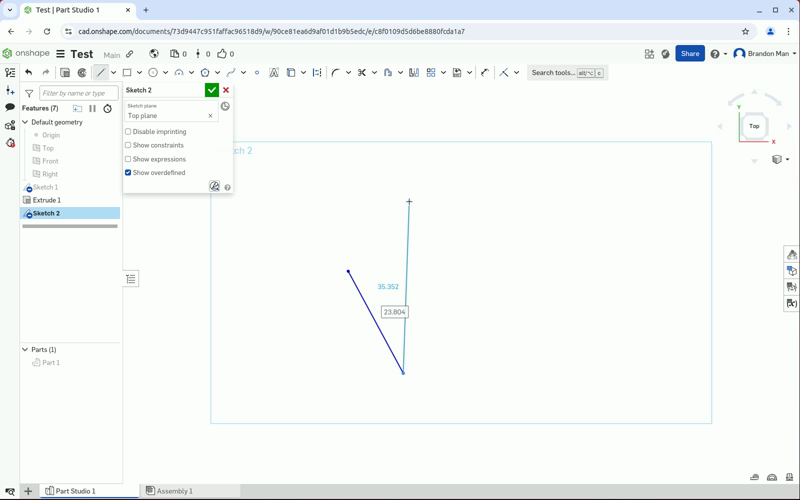
mouse_move(348, 271)
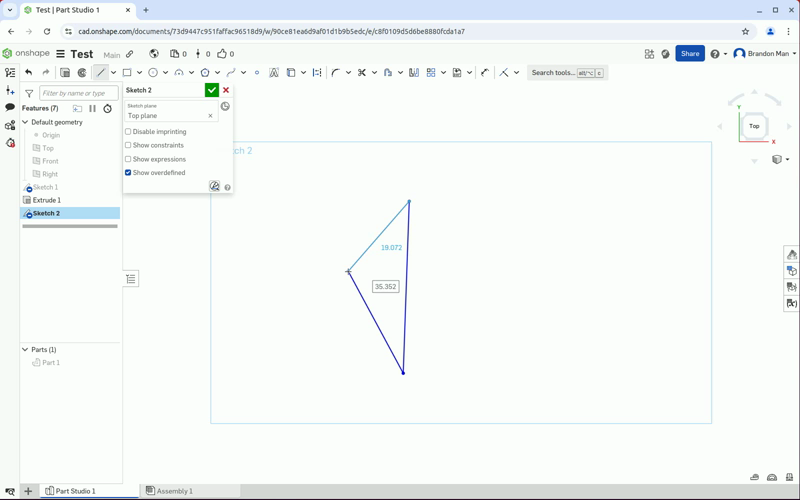
key_up(shift)
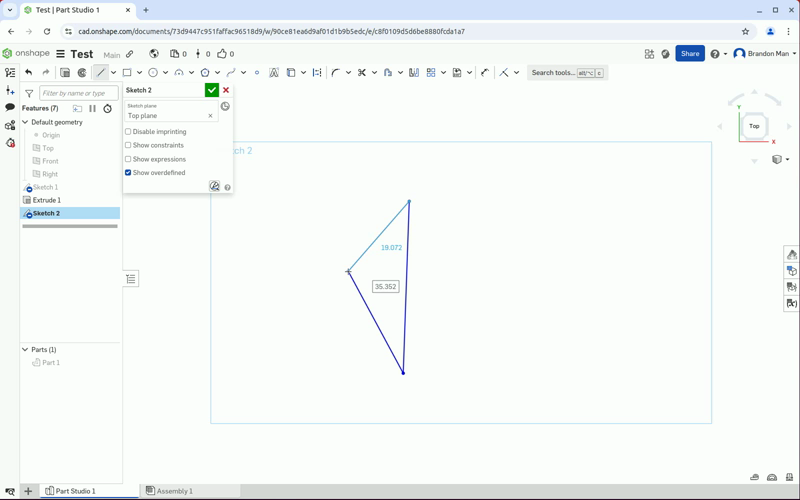
click(348, 271)
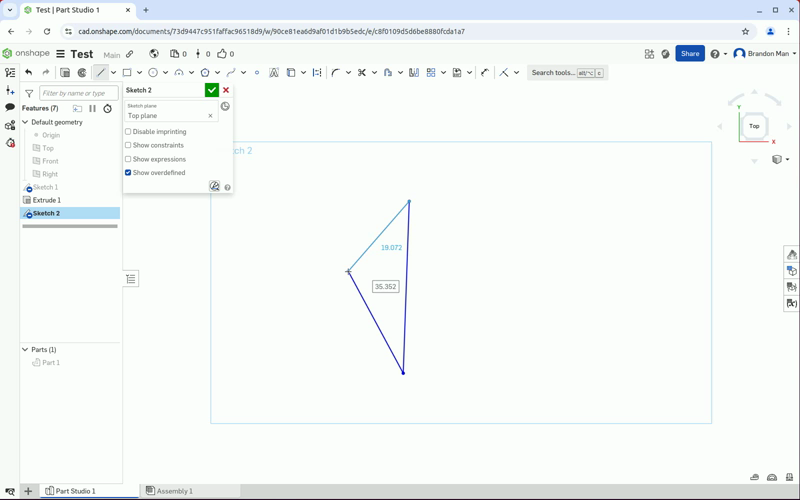
key(esc)
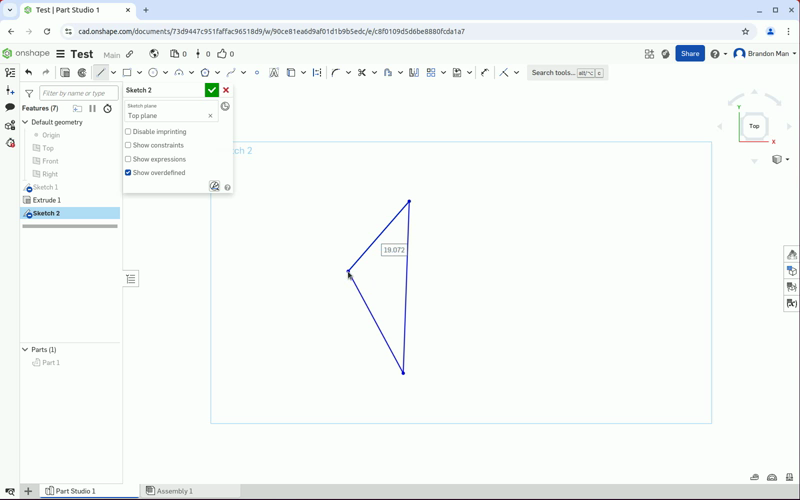
mouse_move(366, 297)
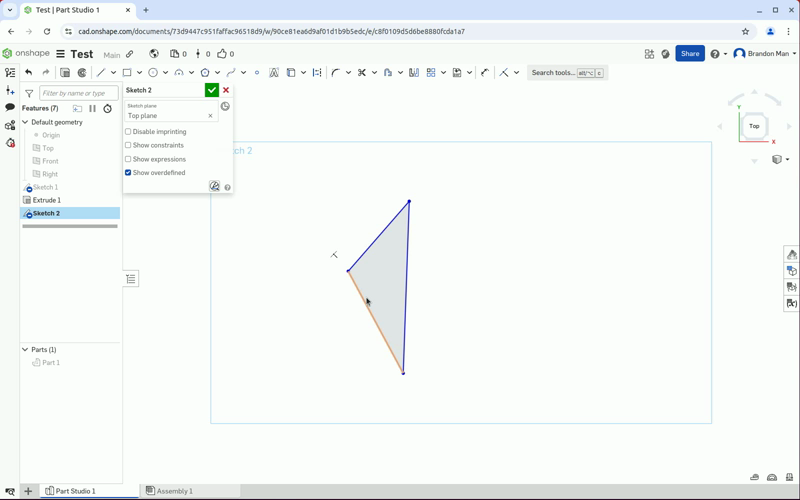
click(366, 297)
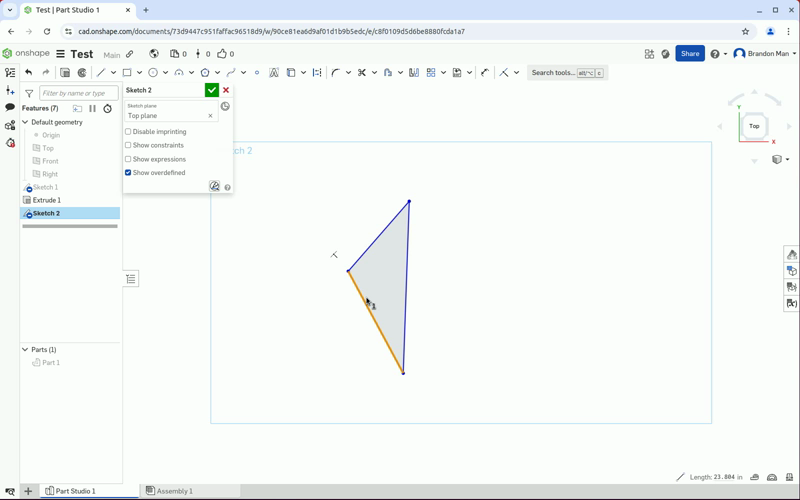
mouse_move(73, 352)
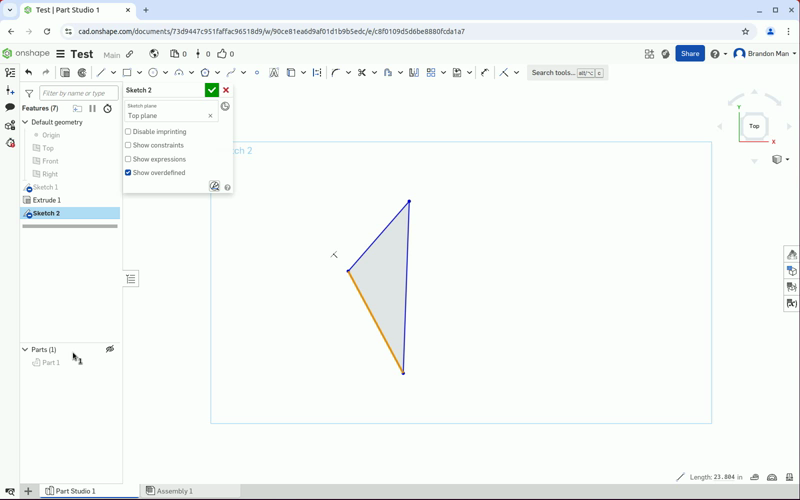
key(shift+y)
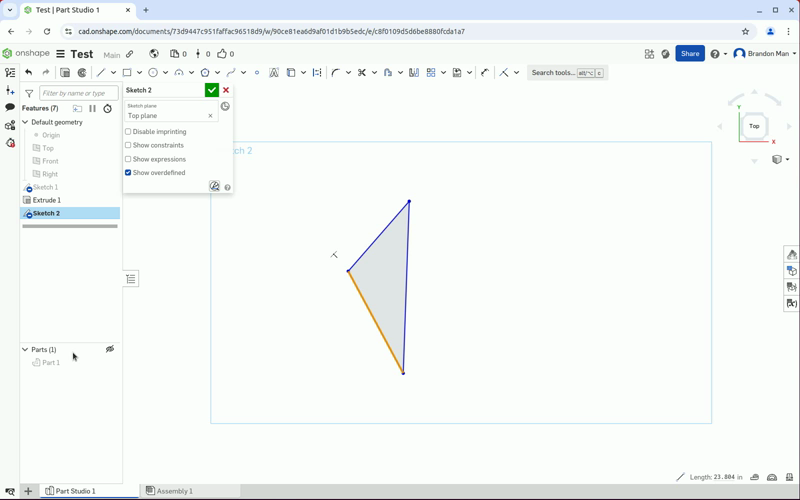
key(shift+e)
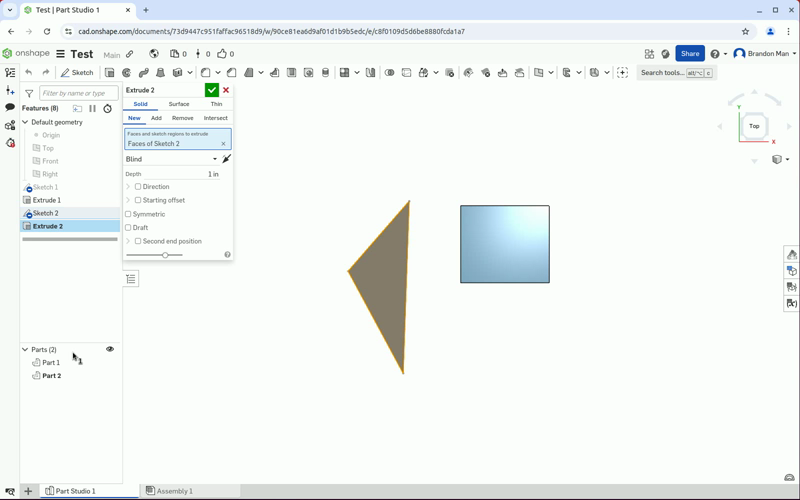
mouse_move(143, 106)
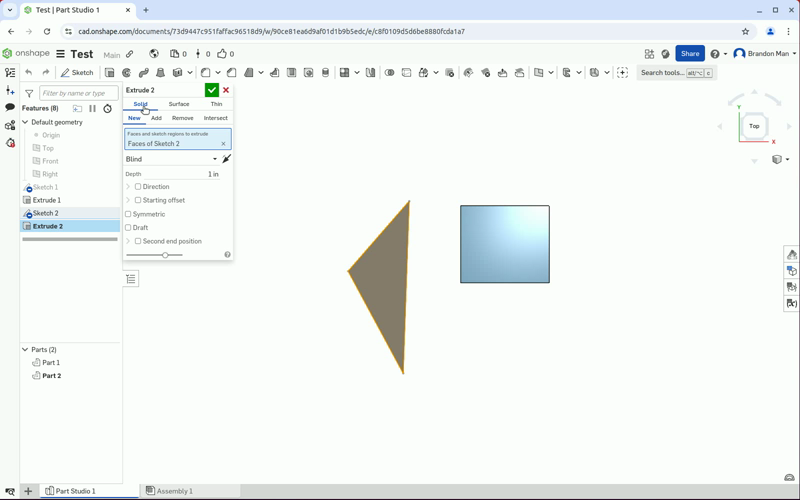
click(143, 106)
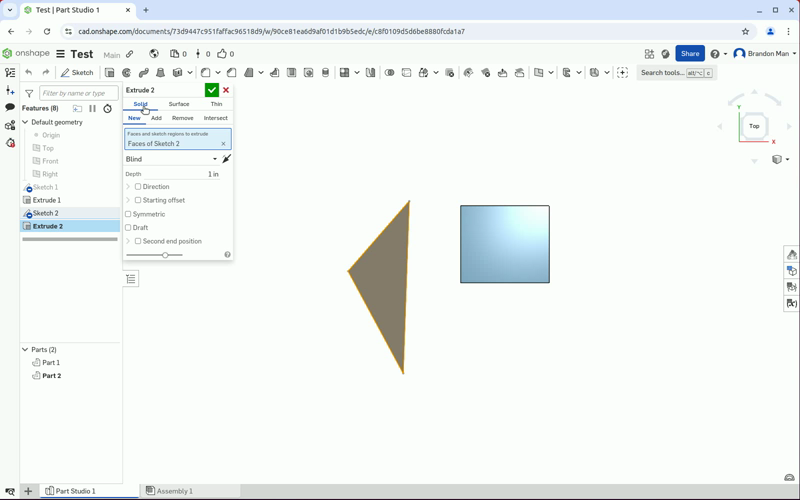
mouse_move(137, 120)
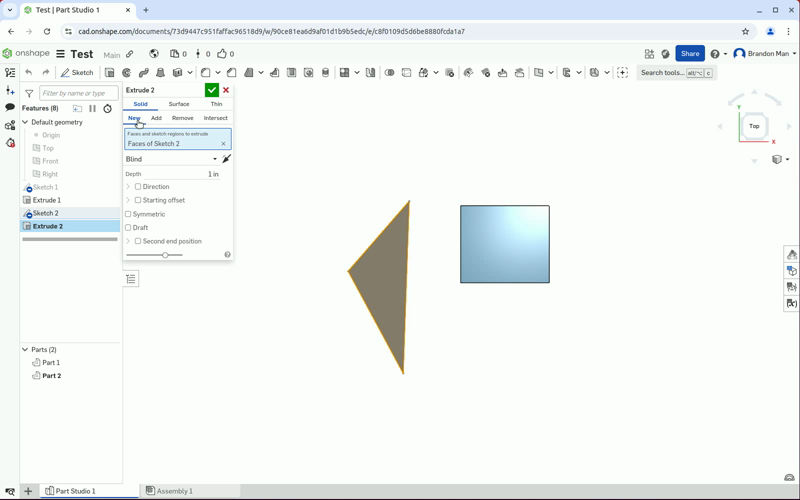
click(137, 120)
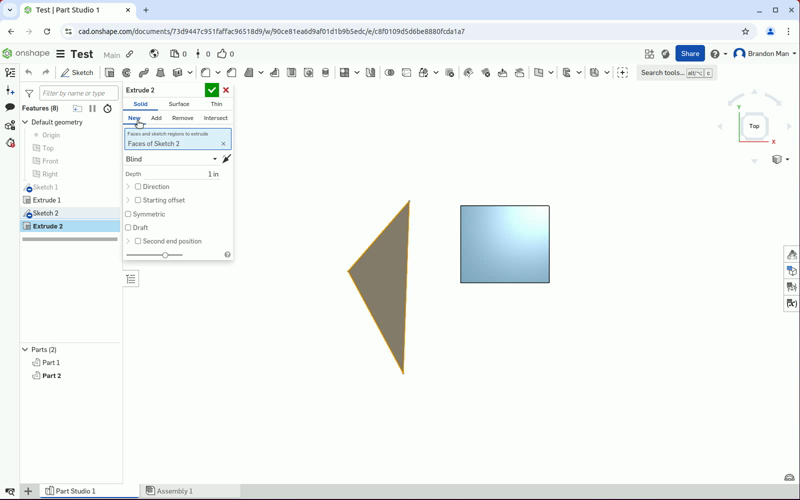
key(tab, 4)
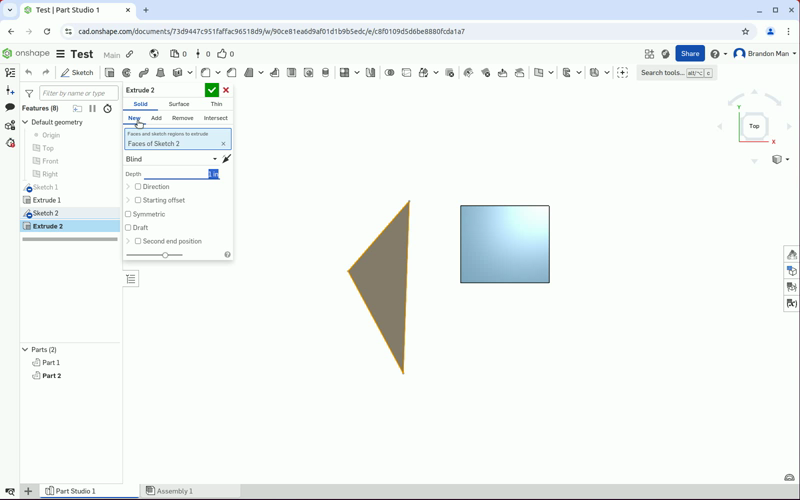
text(19.016)
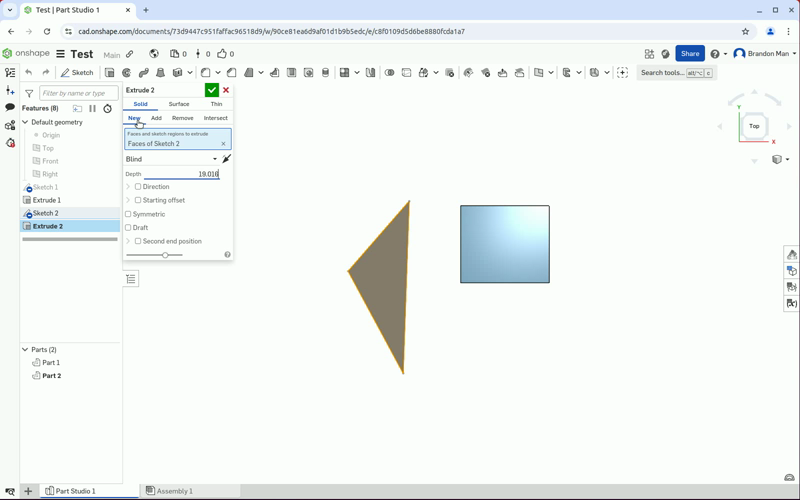
key(enter)
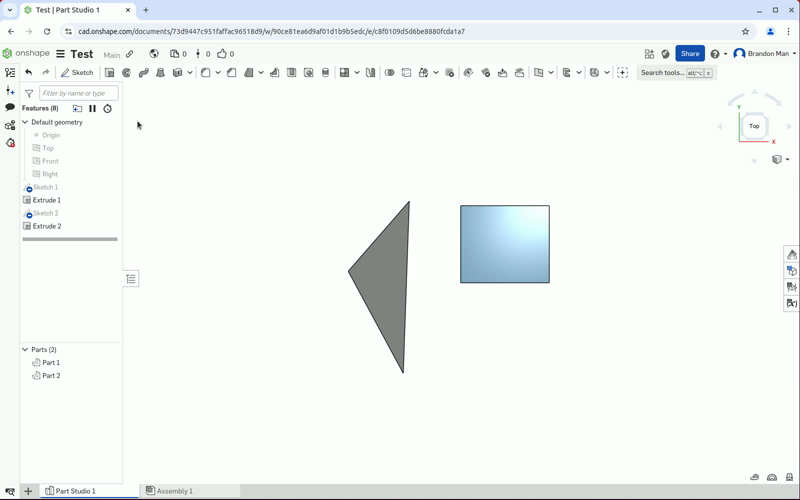
key(shift+h)
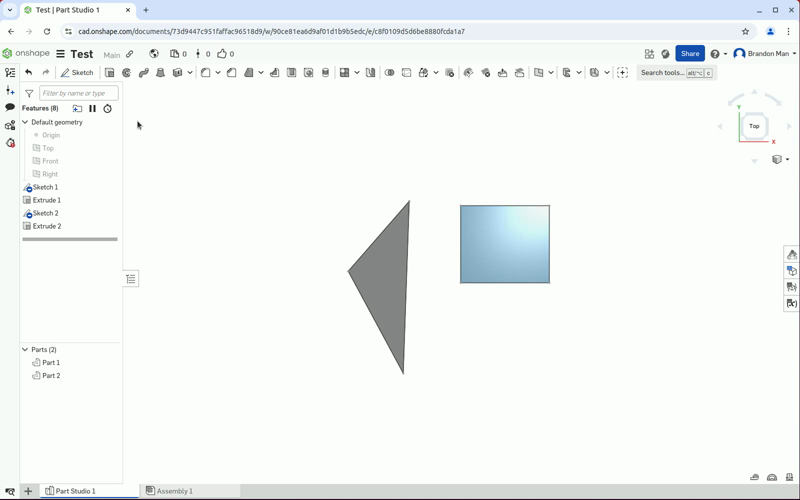
key(shift+h)
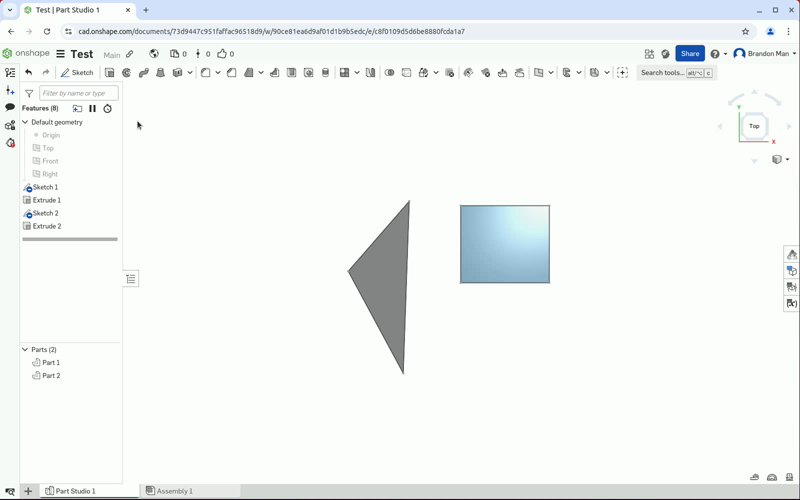
key(shift+7)
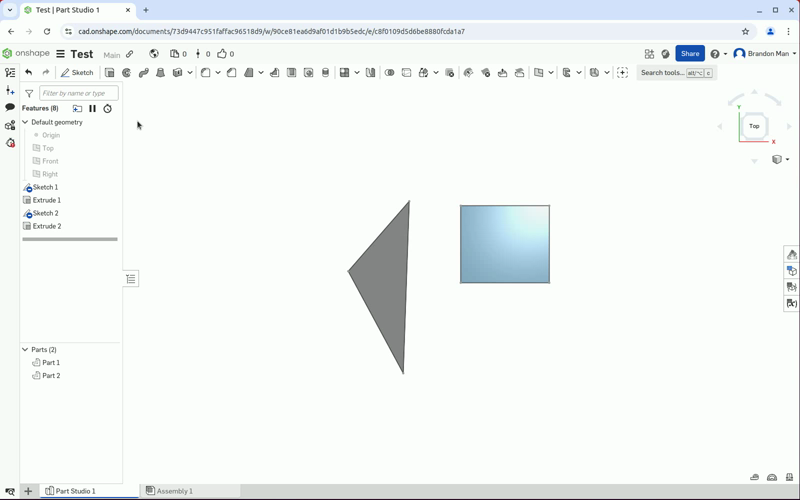
key(up, 3)
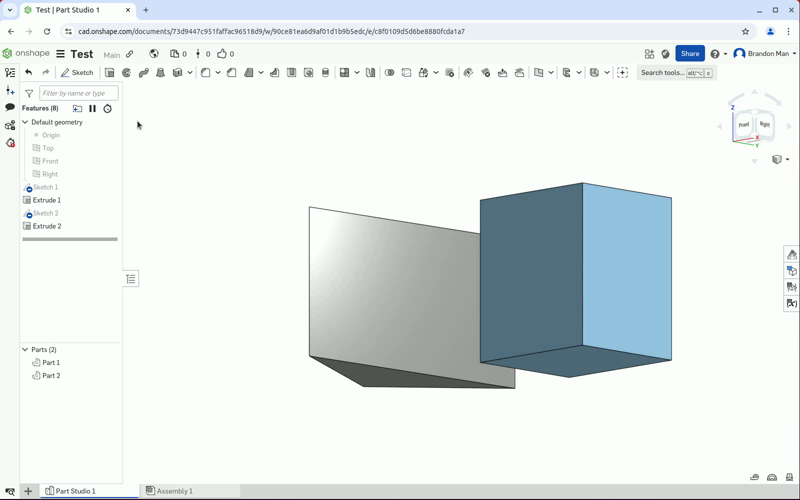
key(left, 3)
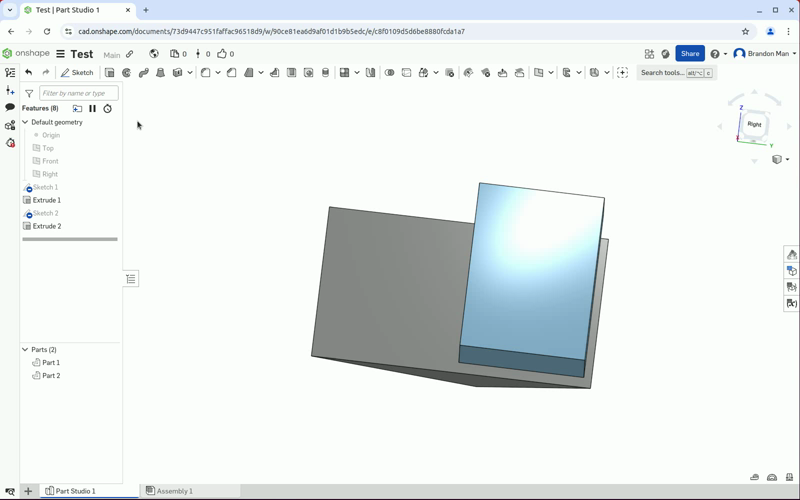
key(right, 3)
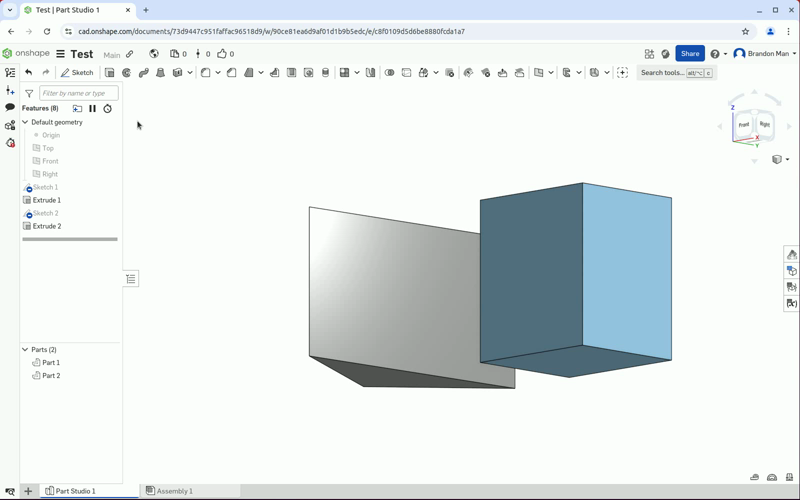
key(down, 3)
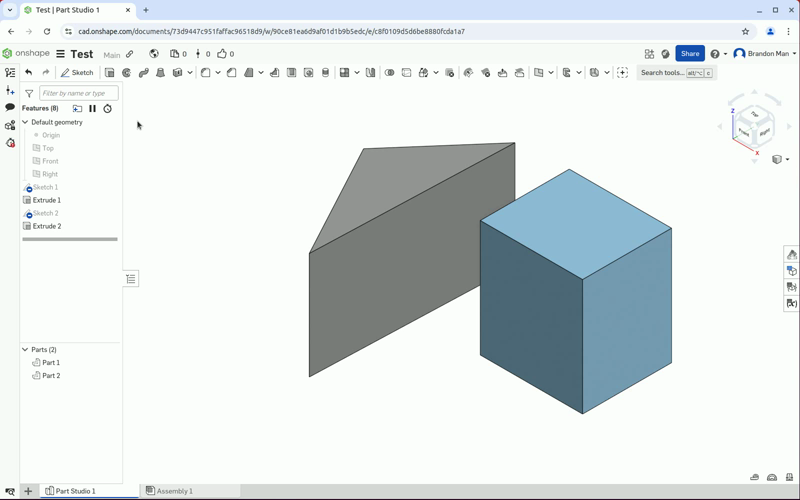
mouse_move(73, 189)
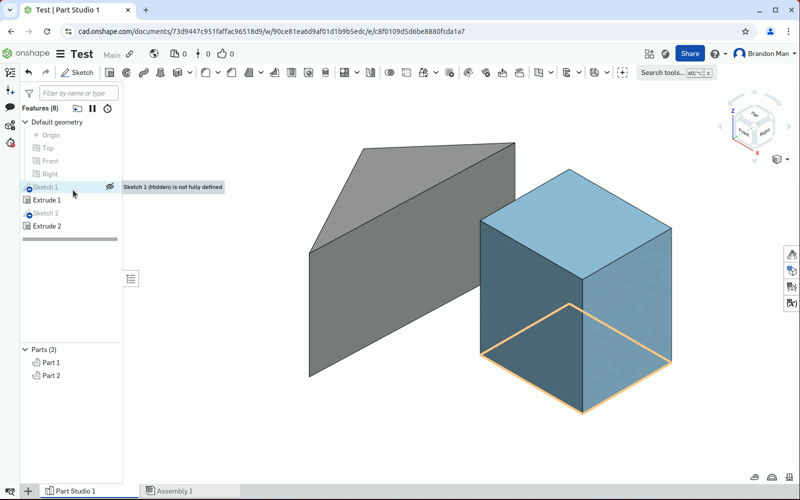
click(73, 189)